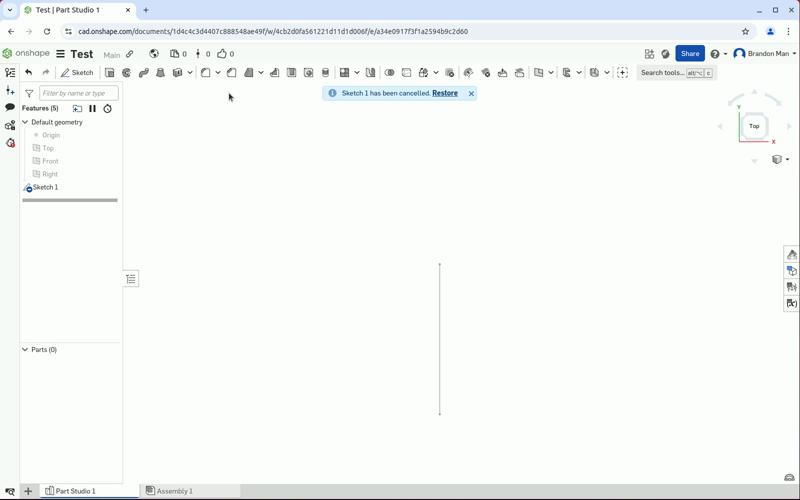
key(shift+h)
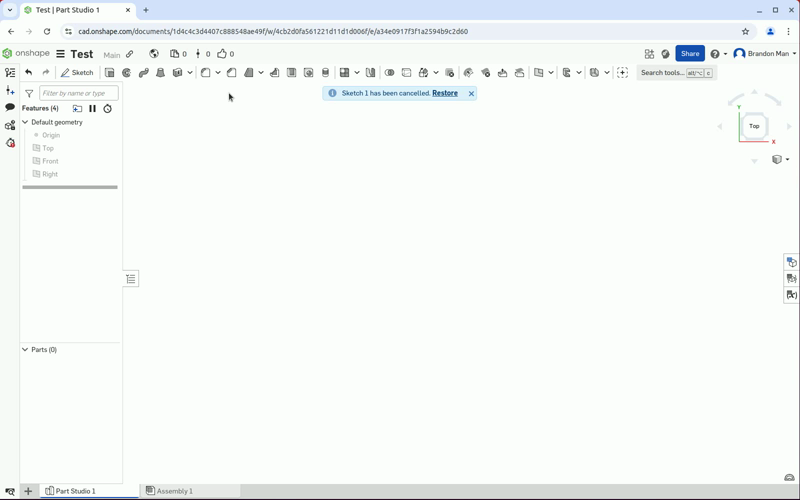
mouse_move(73, 352)
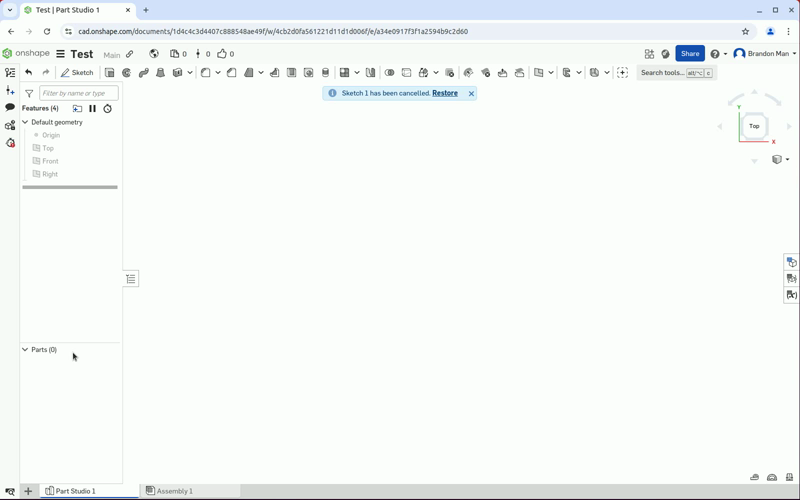
key(y)
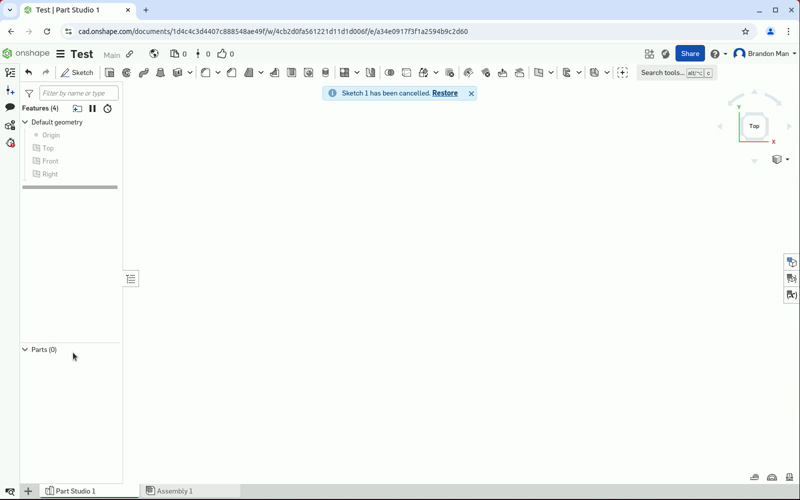
key(shift+p)
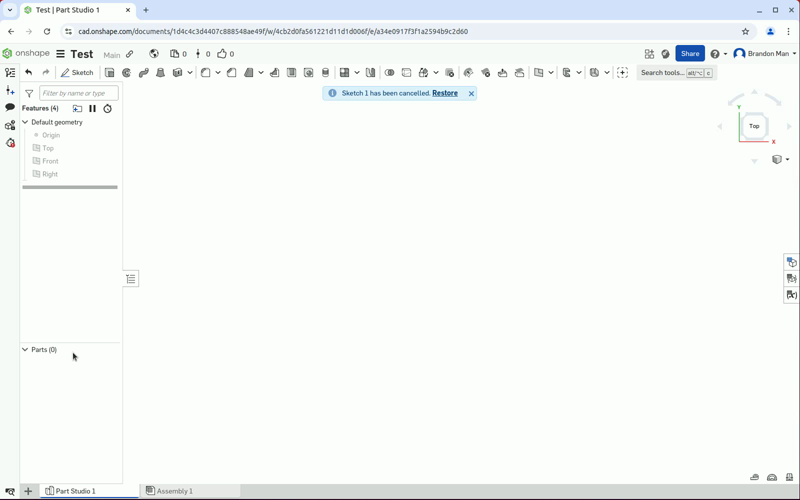
key(space)
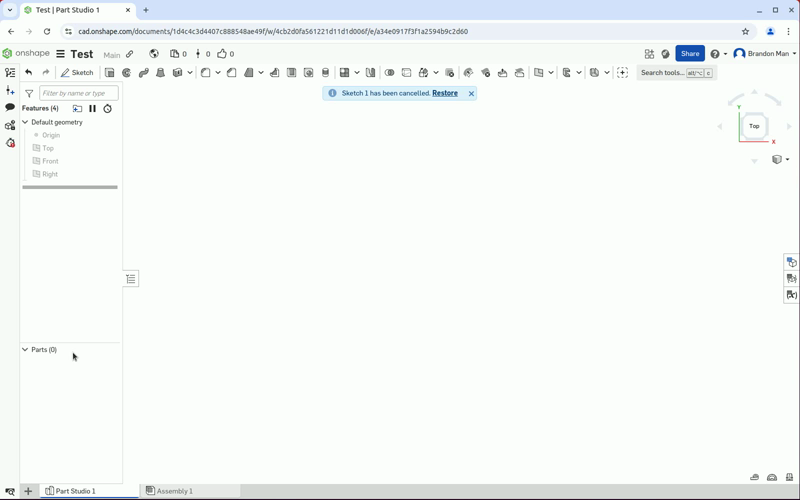
key_down(shift)
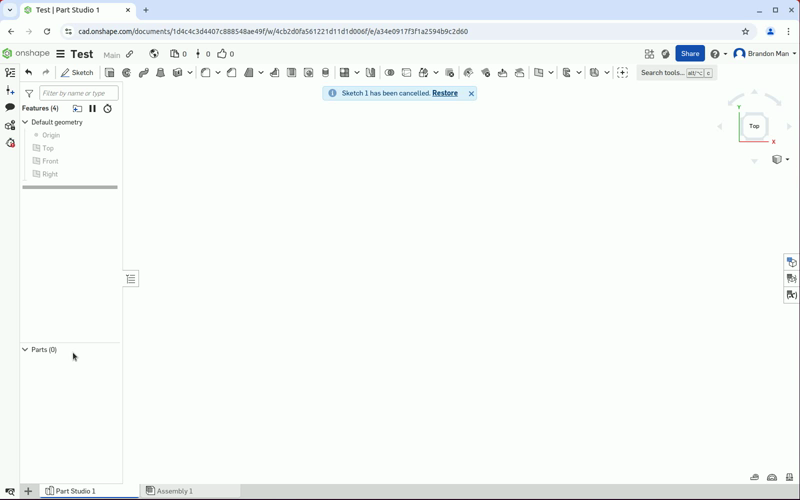
key(up)
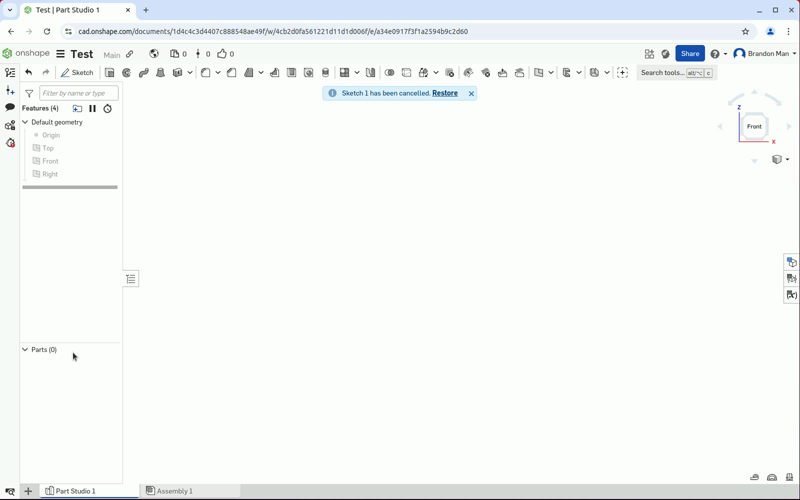
key_up(shift)
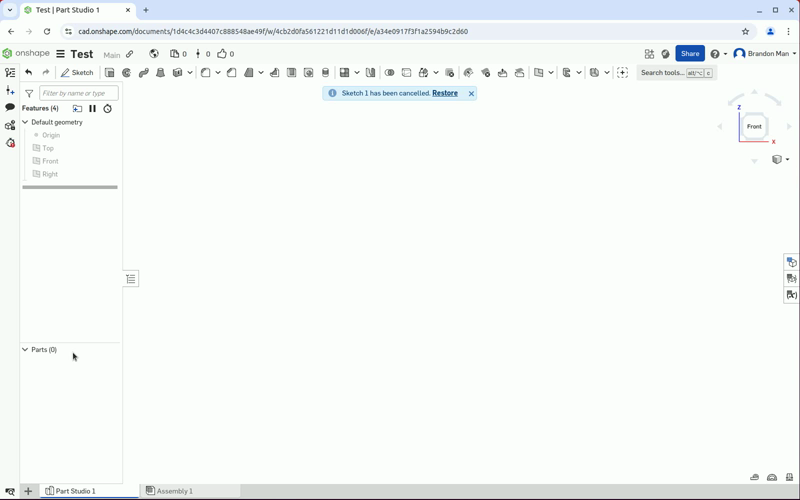
mouse_move(73, 352)
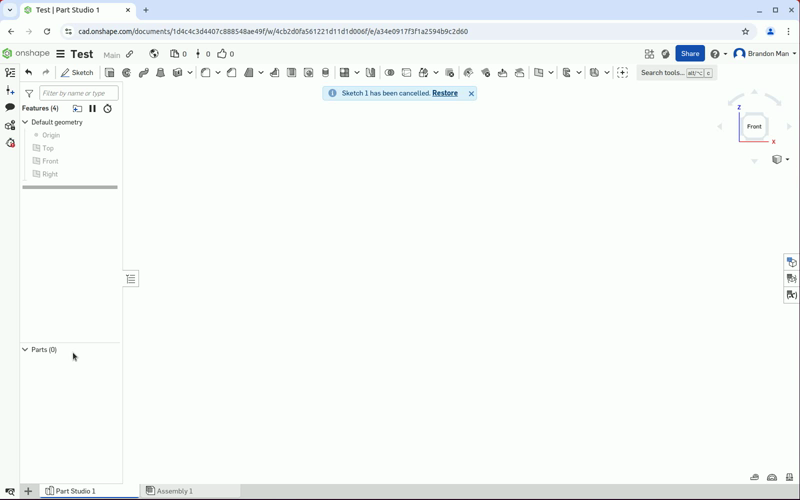
key(shift+y)
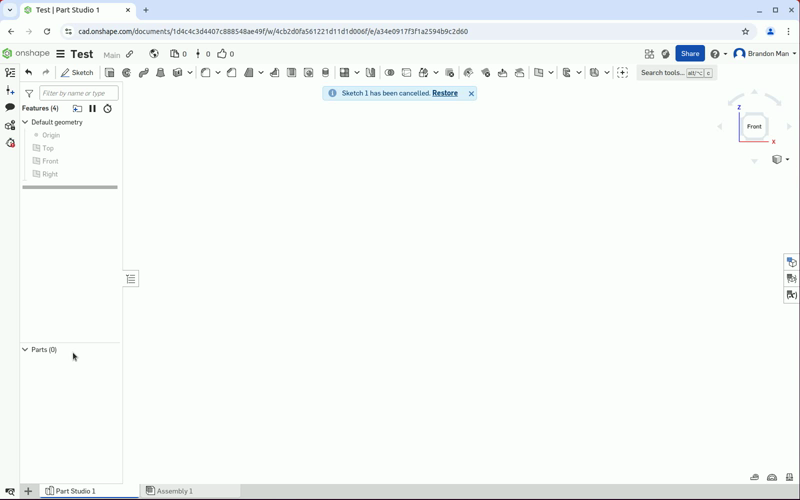
key(shift+s)
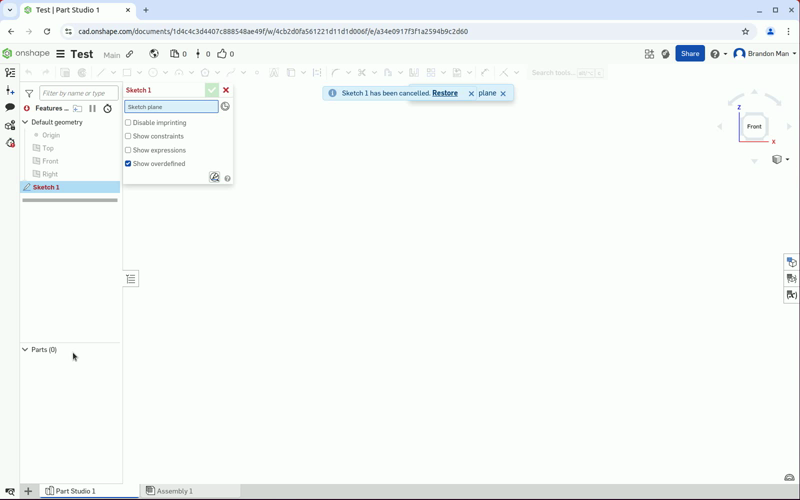
mouse_move(73, 163)
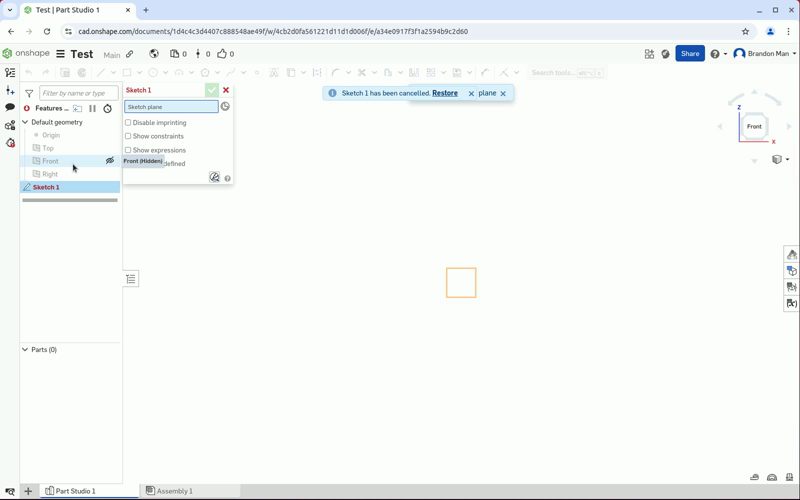
click(73, 163)
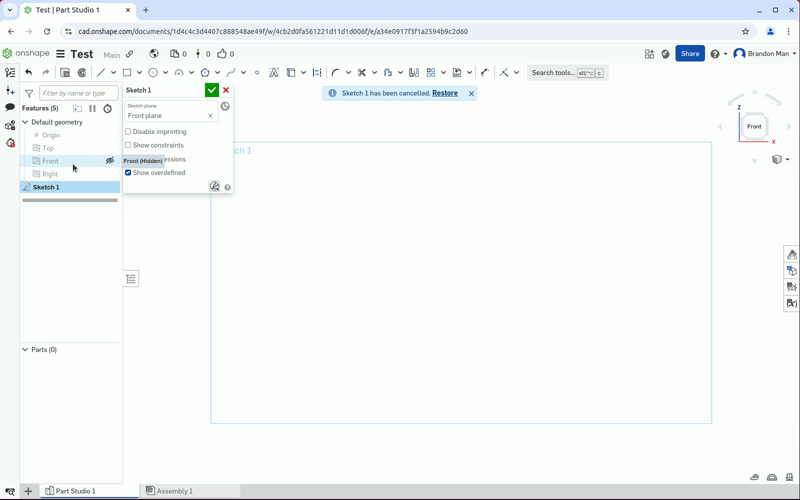
mouse_move(73, 352)
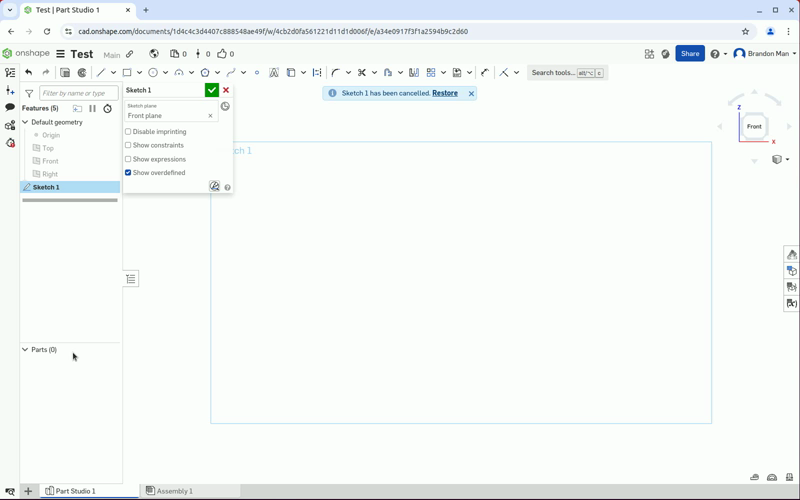
key(y)
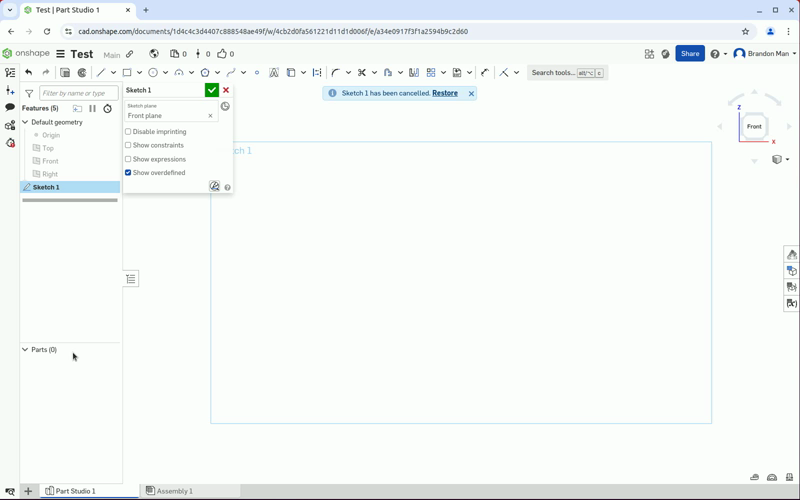
key(l)
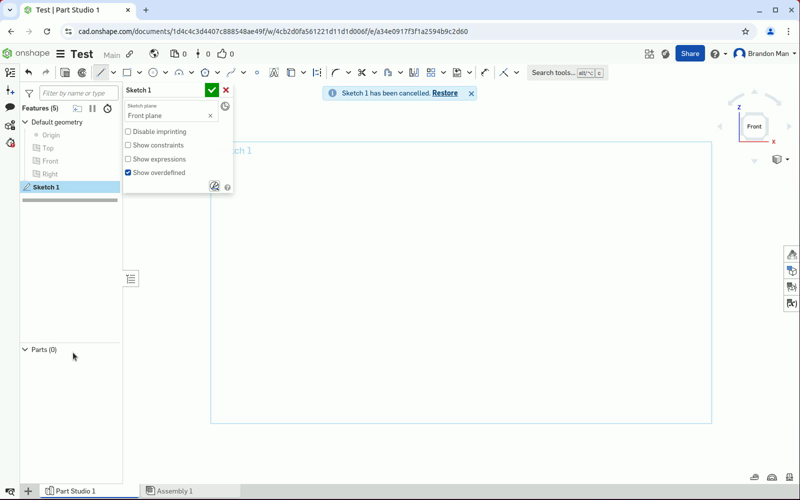
key_down(shift)
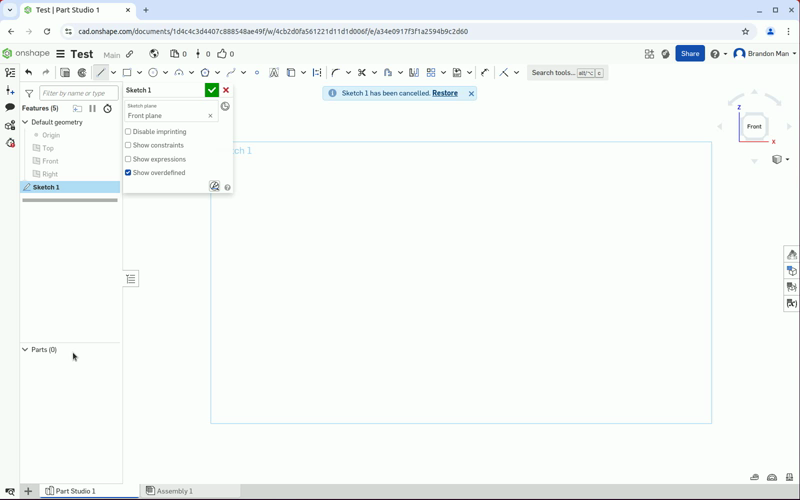
mouse_move(378, 395)
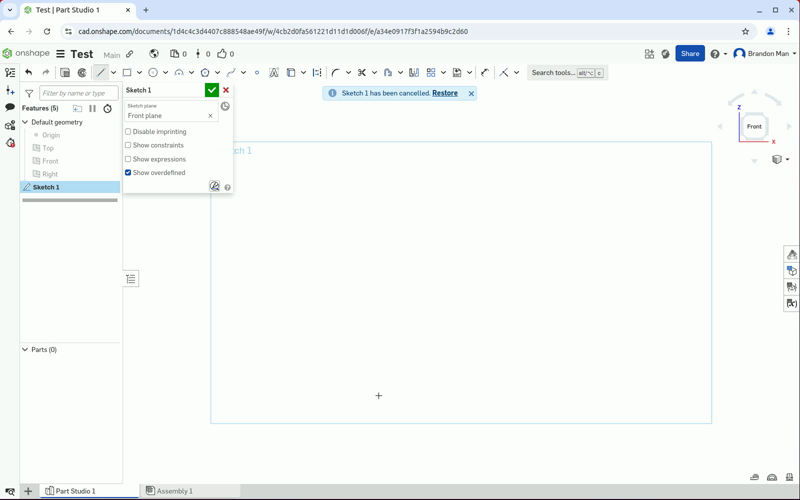
click(378, 395)
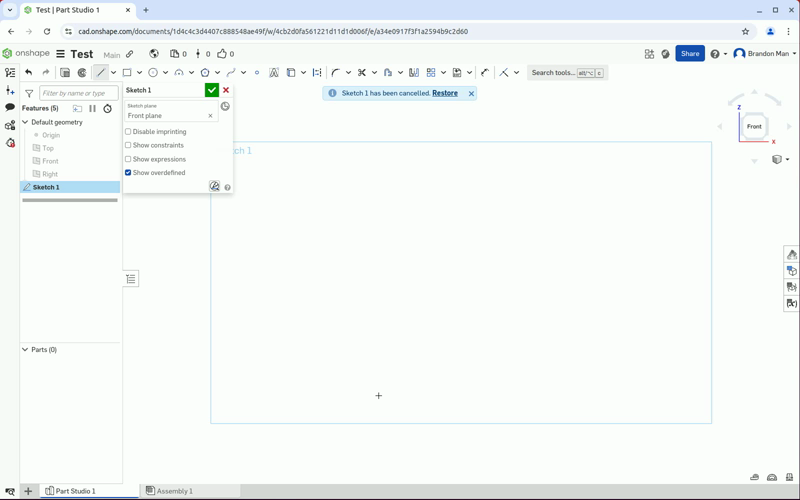
key_up(shift)
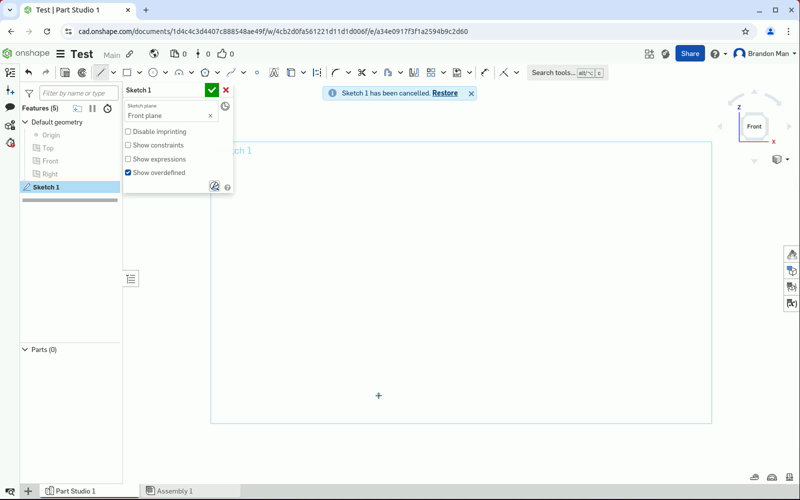
key_down(shift)
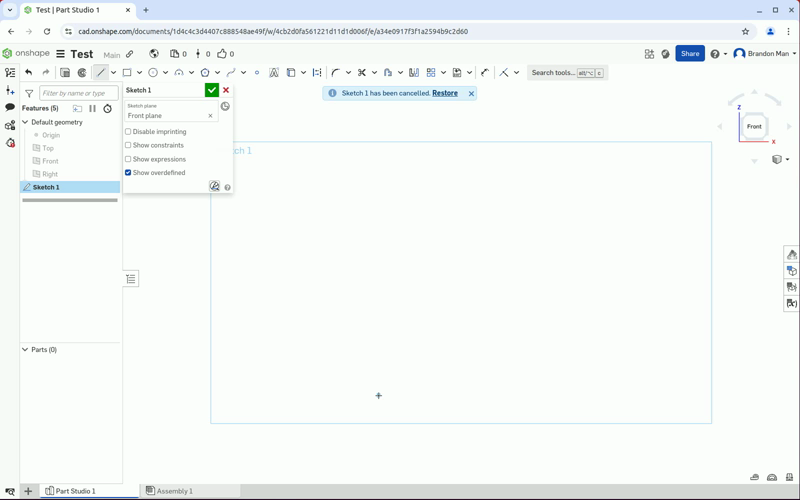
mouse_move(480, 395)
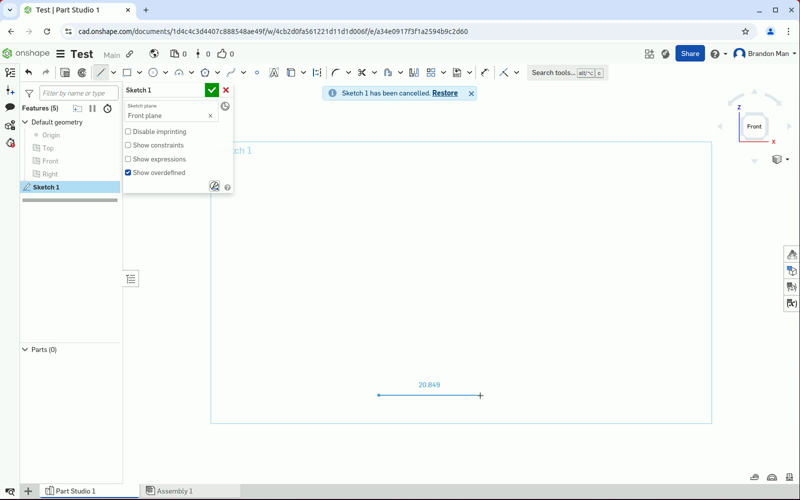
click(480, 395)
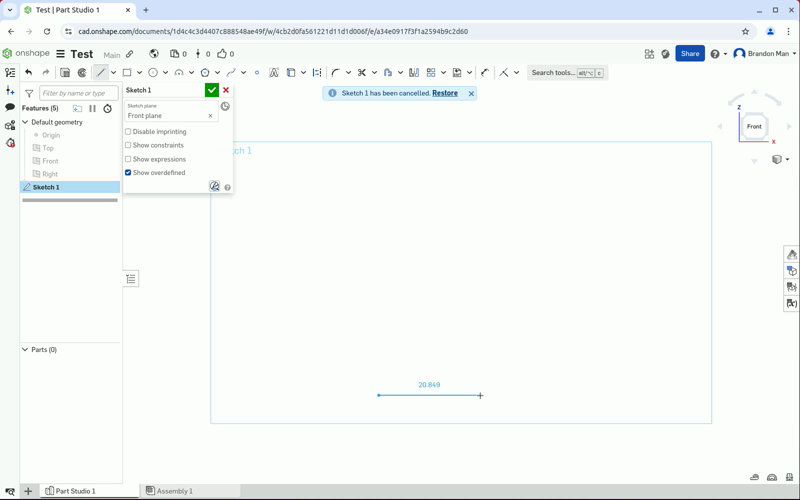
key_up(shift)
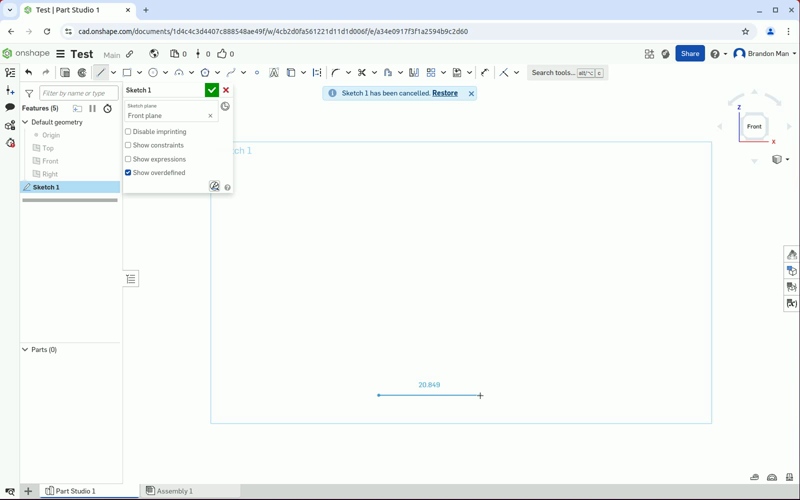
key_down(shift)
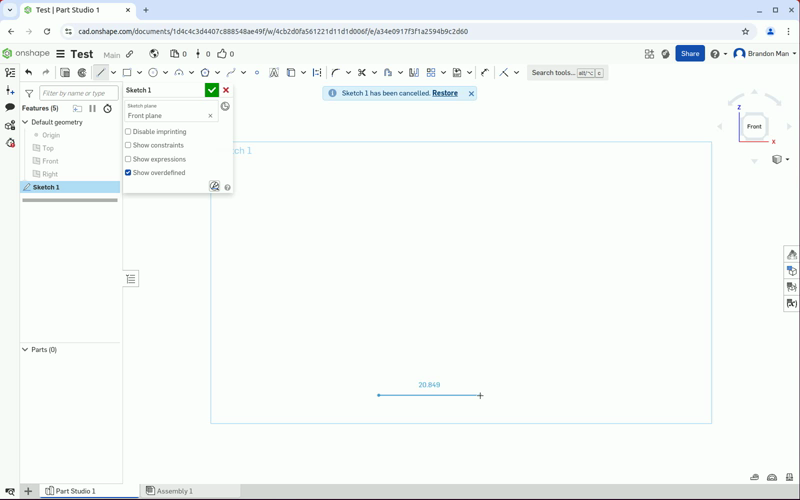
mouse_move(480, 171)
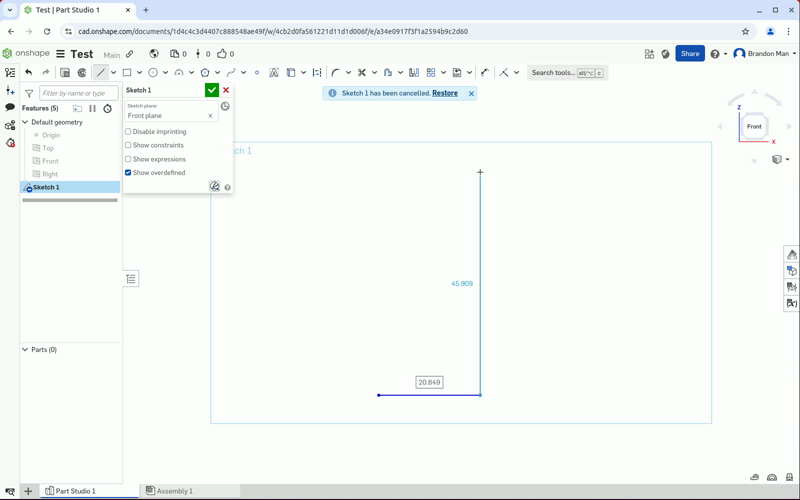
click(480, 171)
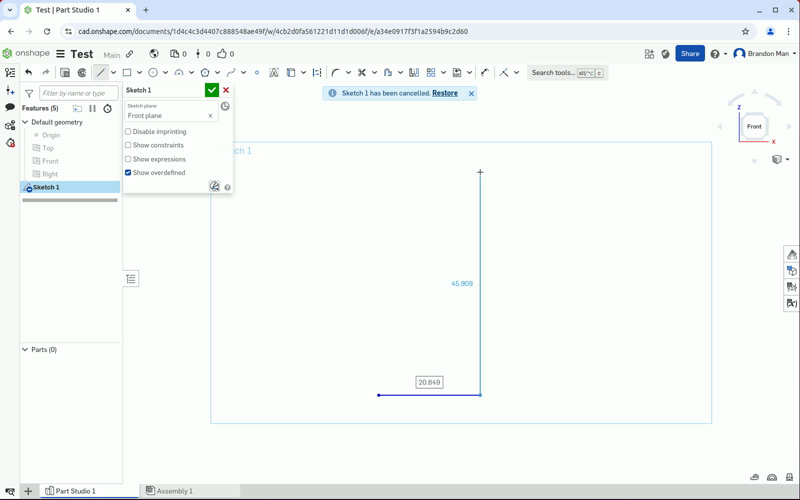
key_up(shift)
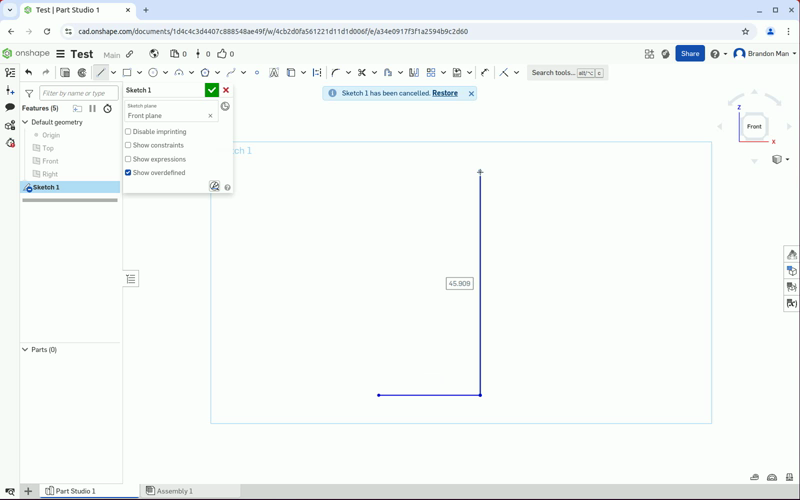
key_down(shift)
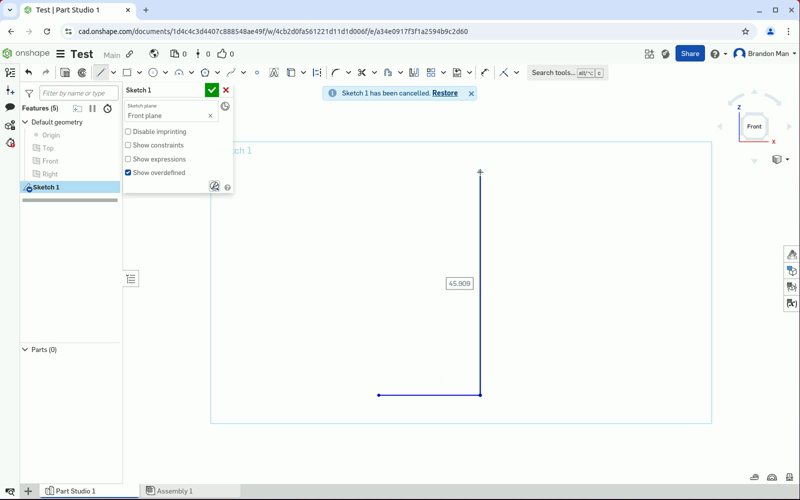
mouse_move(378, 171)
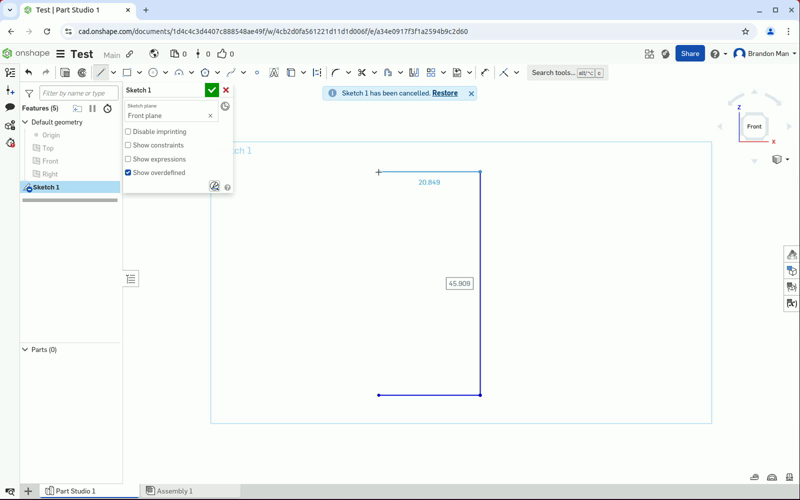
click(378, 171)
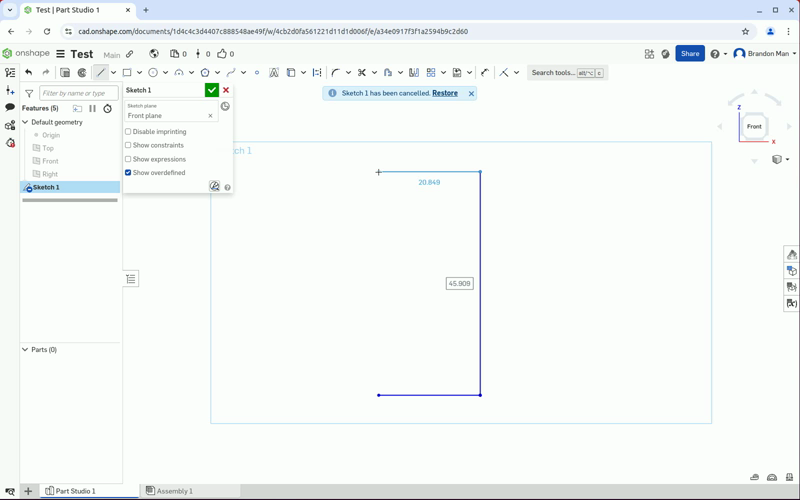
key_up(shift)
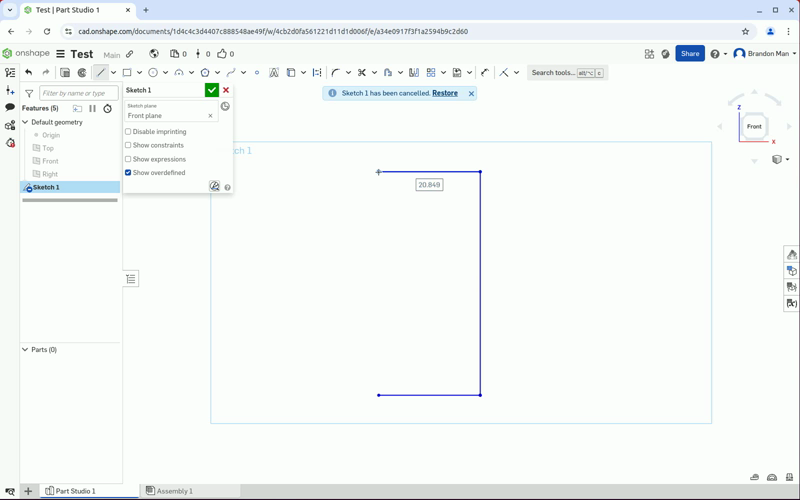
key_down(shift)
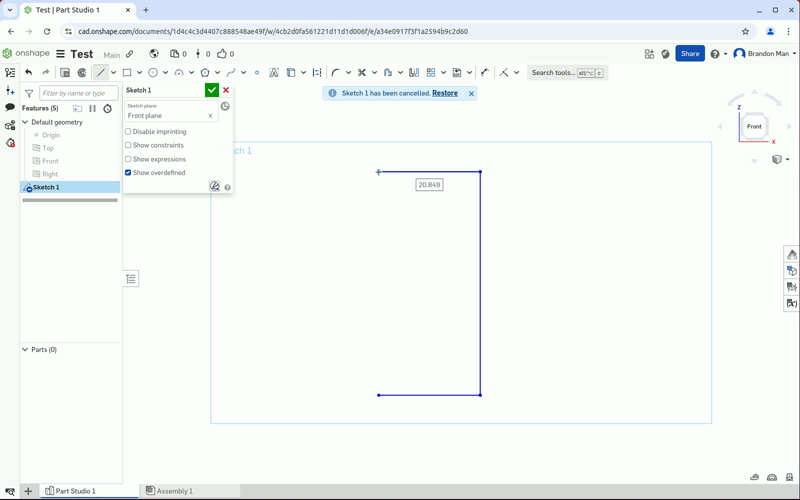
mouse_move(378, 395)
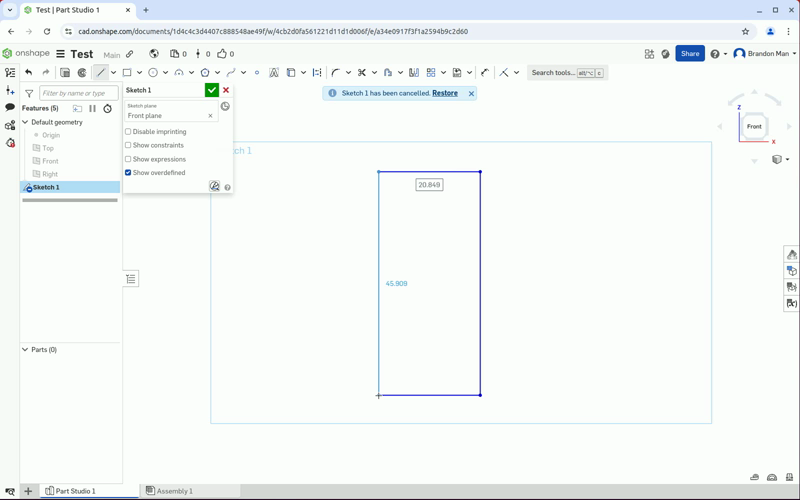
key_up(shift)
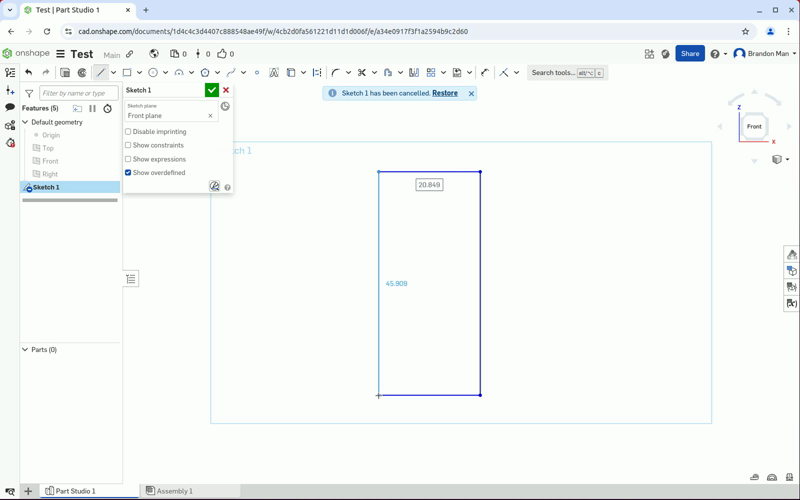
click(378, 395)
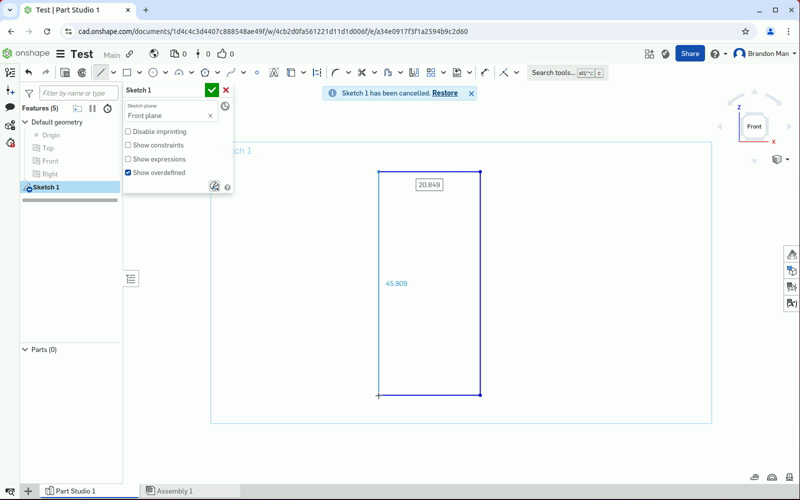
key(esc)
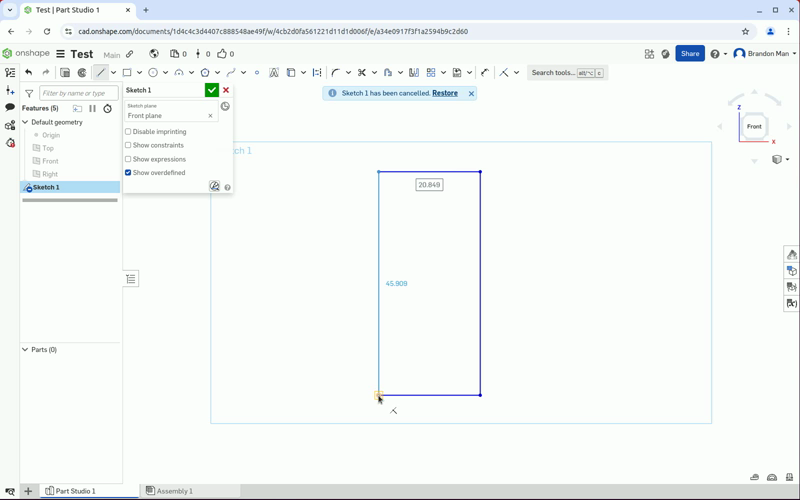
mouse_move(414, 274)
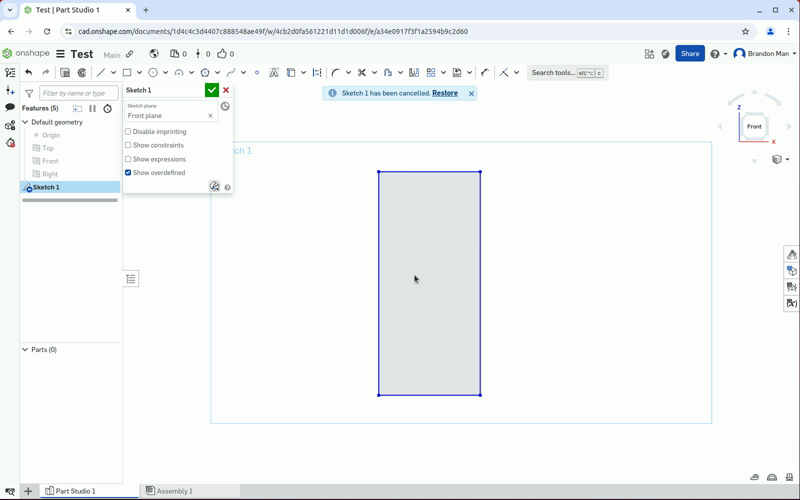
click(414, 274)
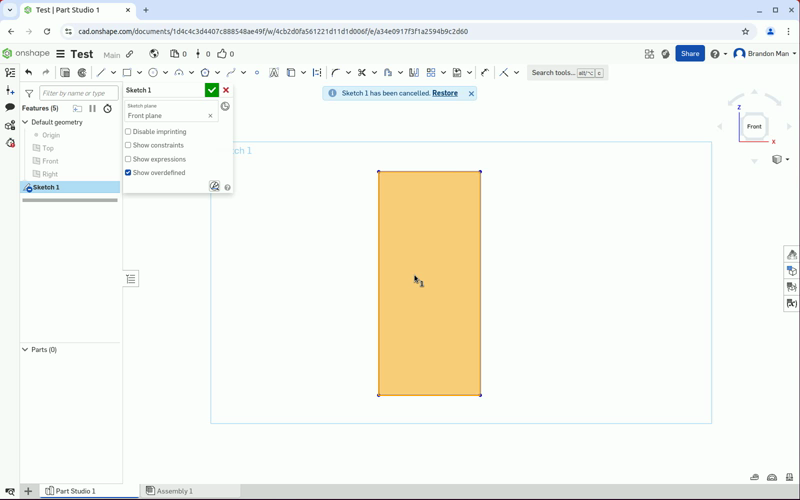
mouse_move(73, 352)
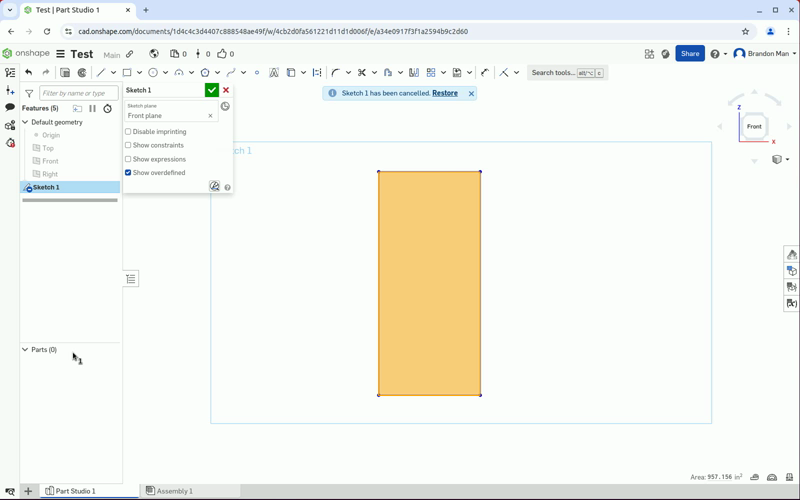
key(shift+y)
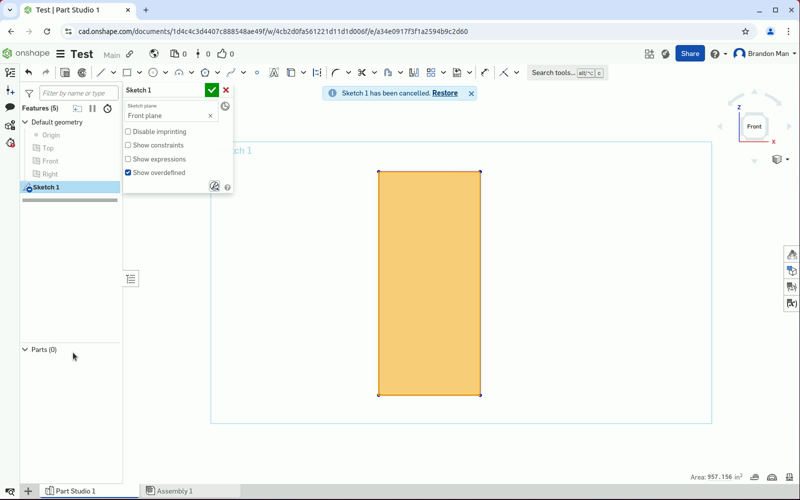
key(shift+e)
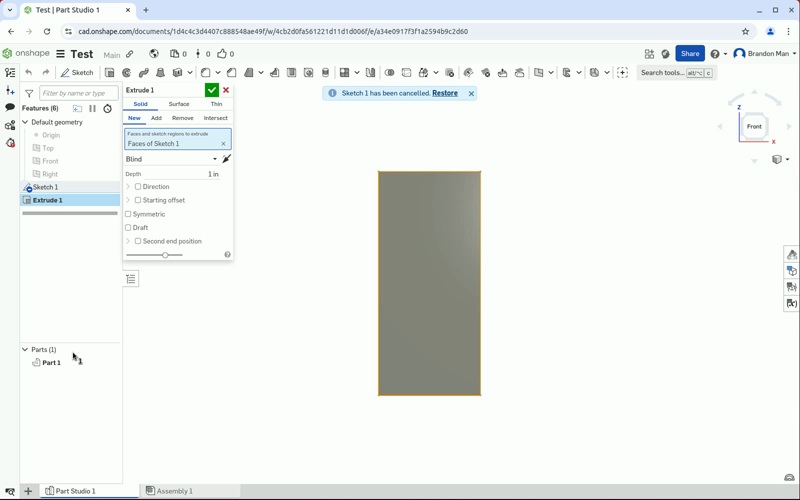
mouse_move(143, 106)
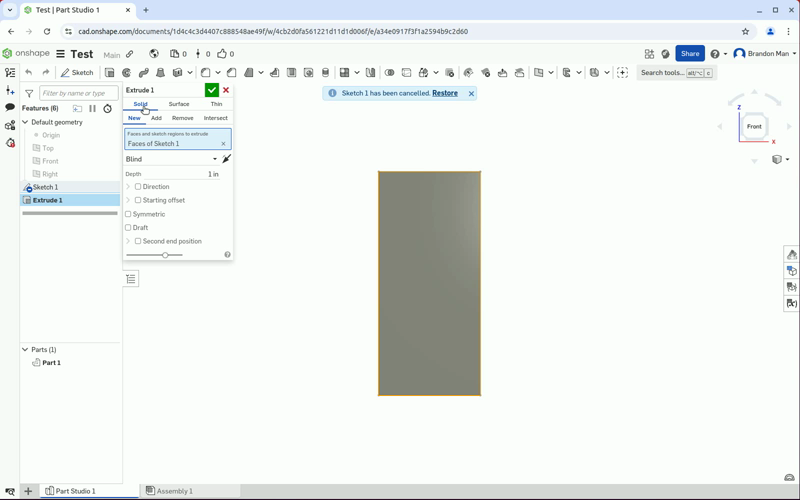
click(143, 106)
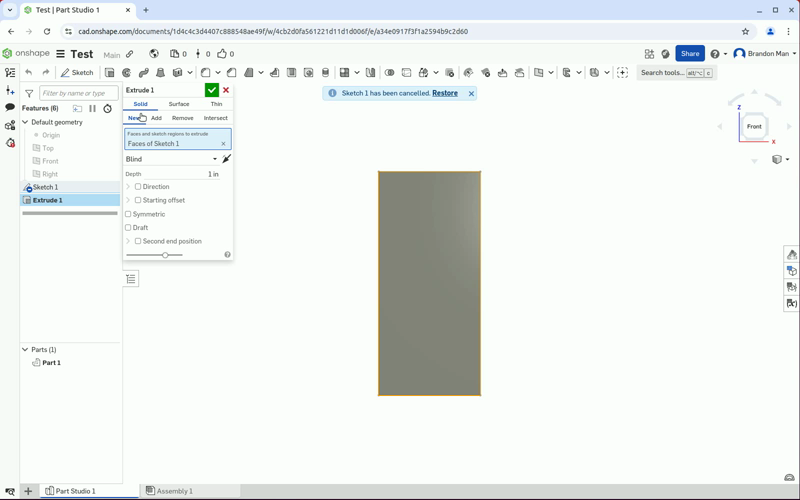
mouse_move(137, 120)
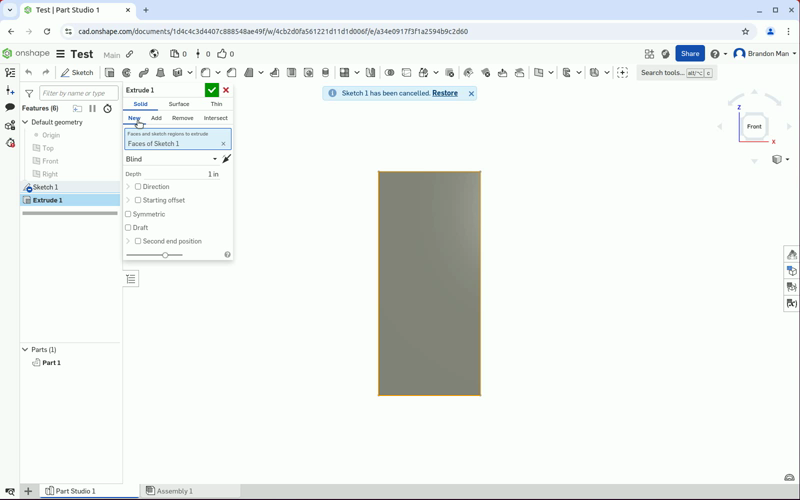
click(137, 120)
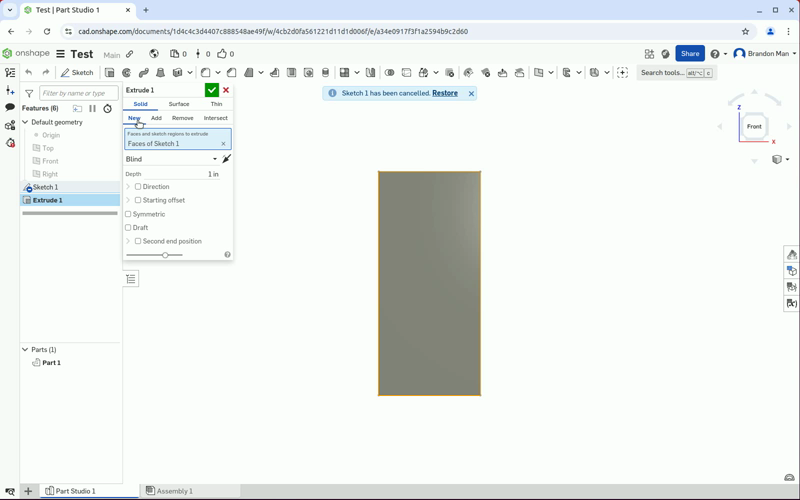
key(tab, 4)
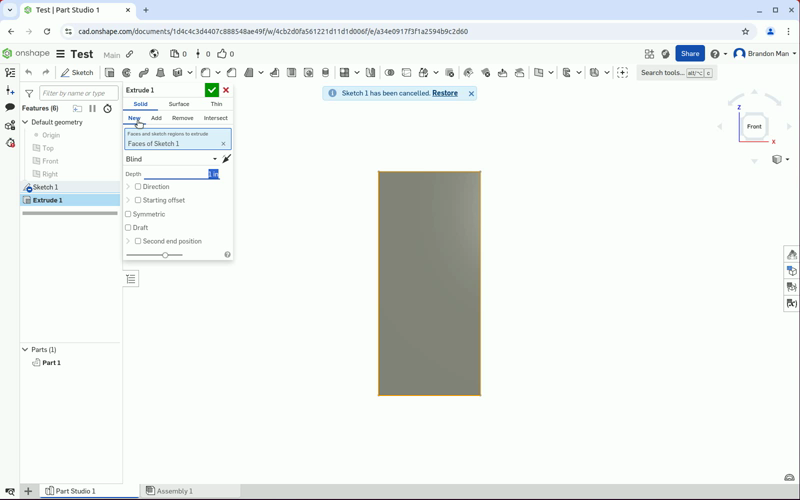
text(0.482)
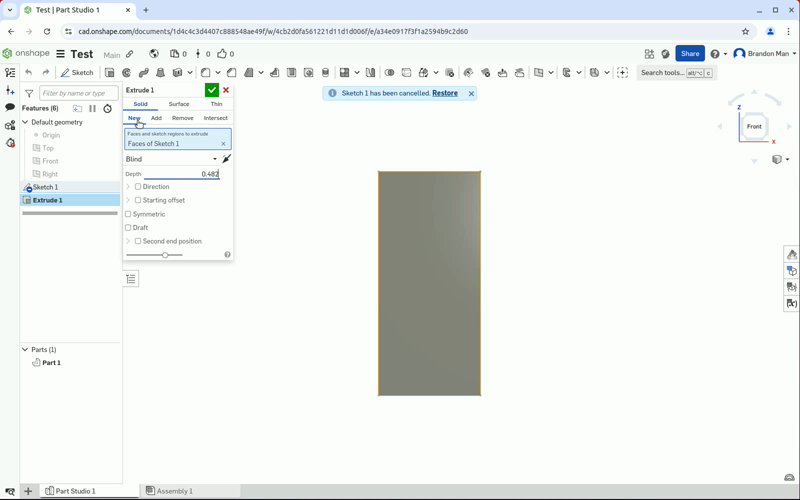
key(tab, 3)
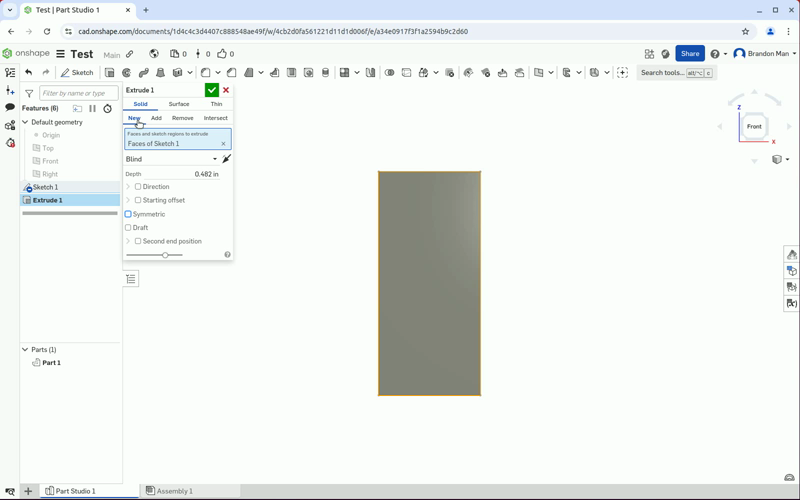
key(space)
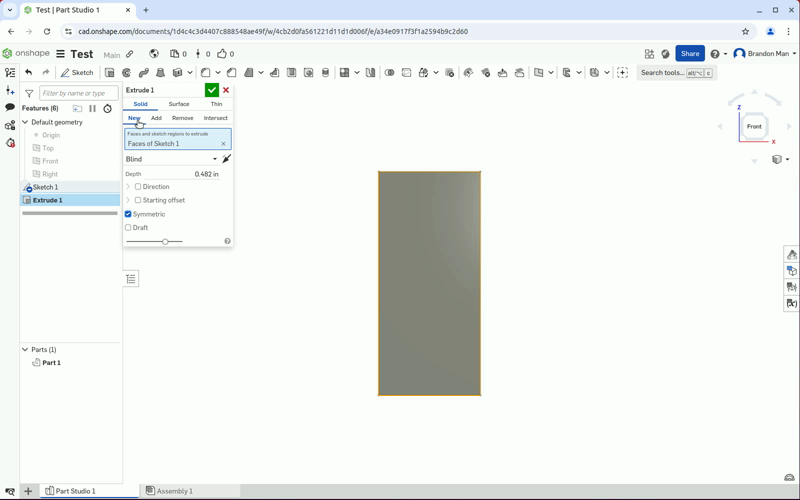
key(enter)
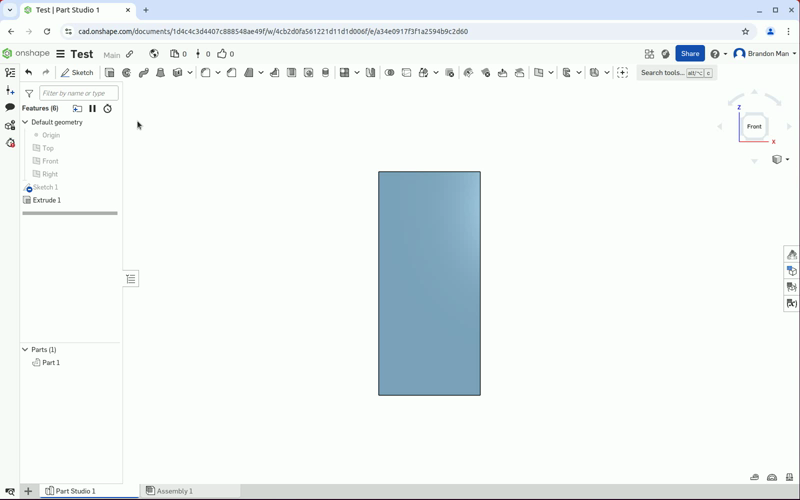
key(shift+h)
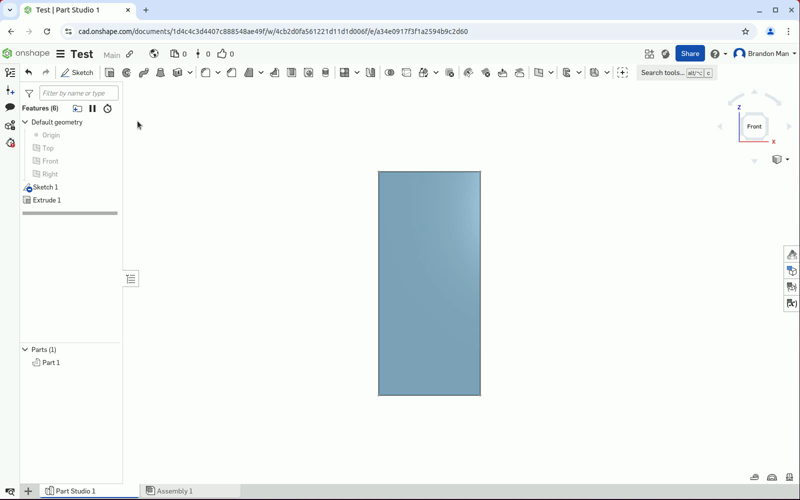
key(shift+h)
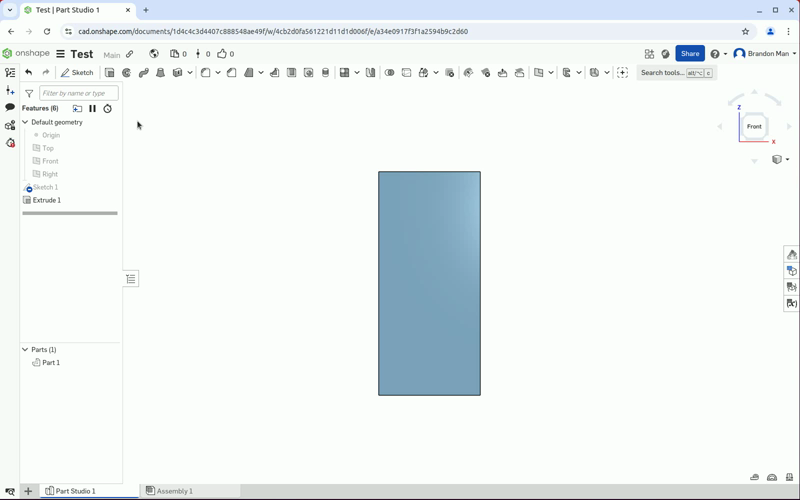
mouse_move(73, 189)
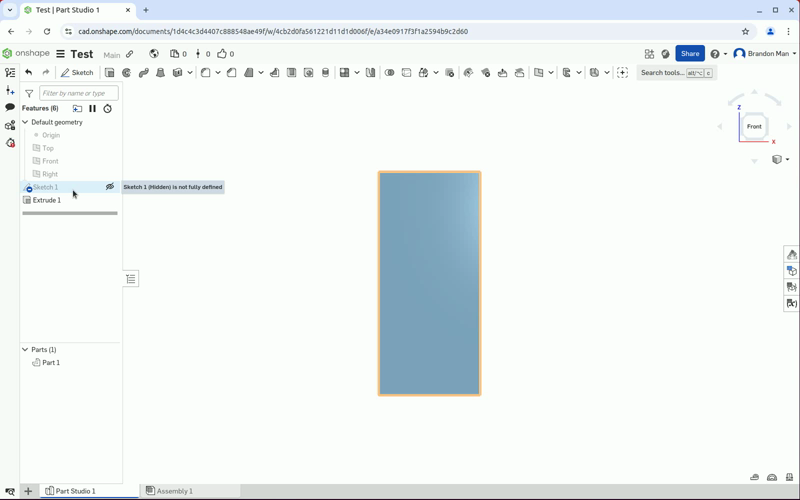
click(73, 189)
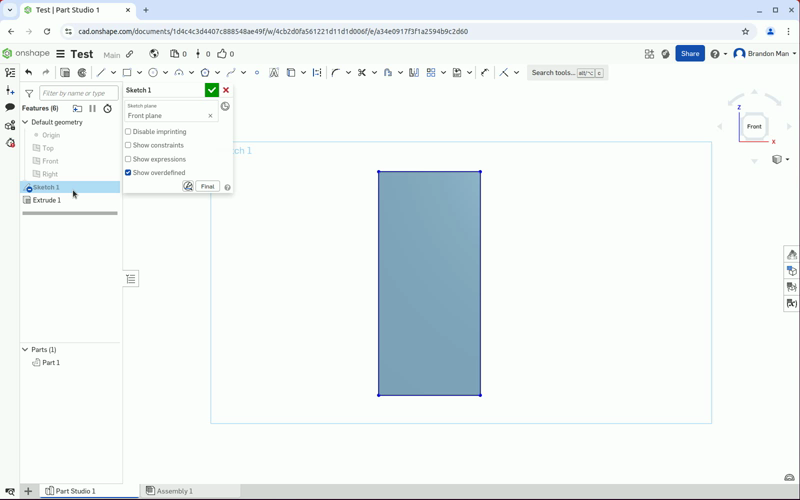
mouse_move(229, 92)
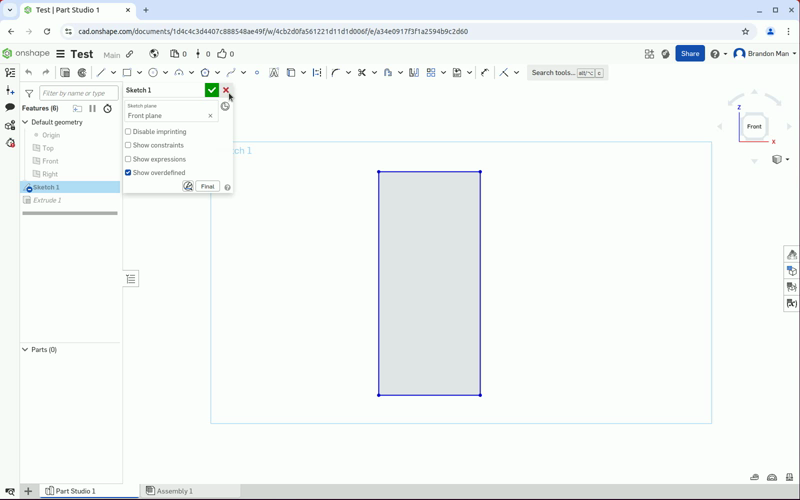
click(229, 92)
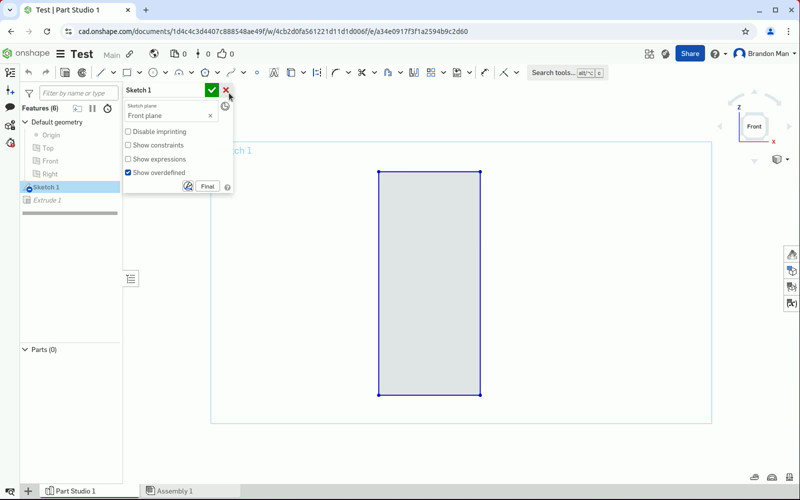
key(shift+s)
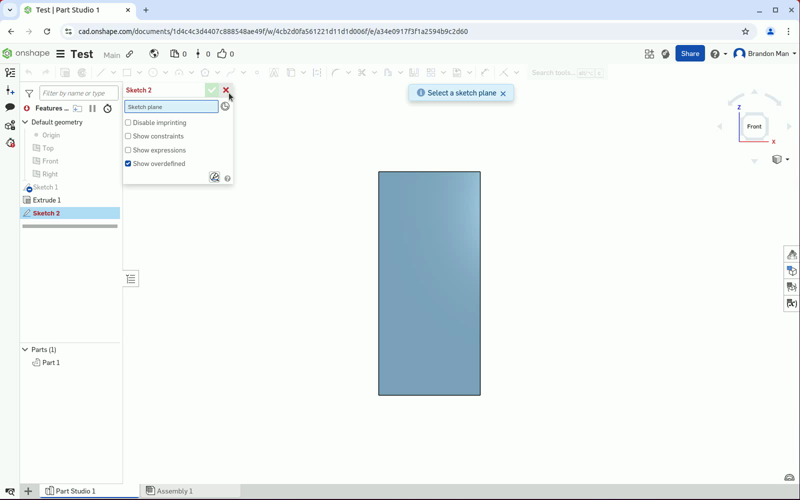
mouse_move(73, 163)
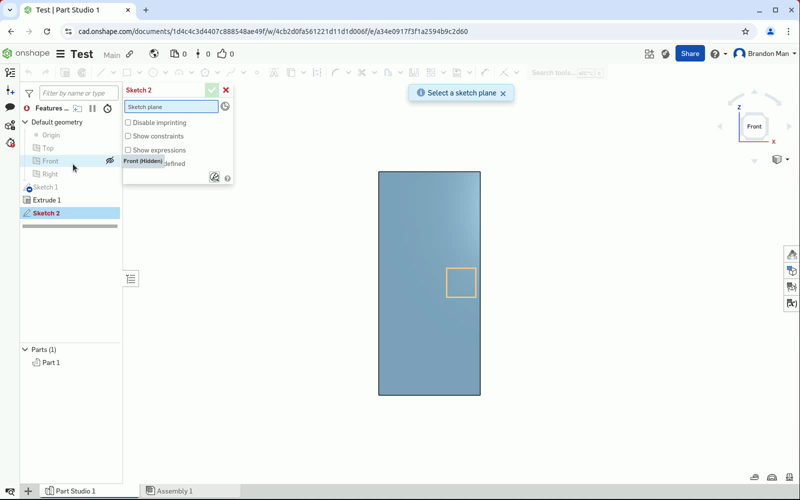
click(73, 163)
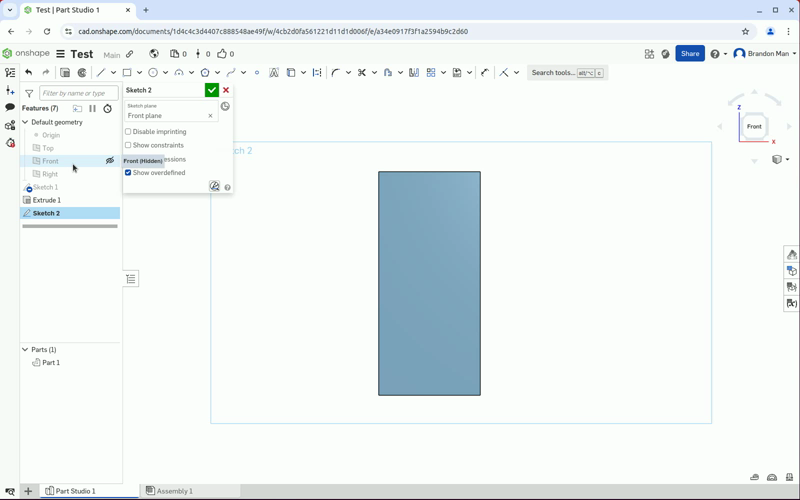
mouse_move(73, 352)
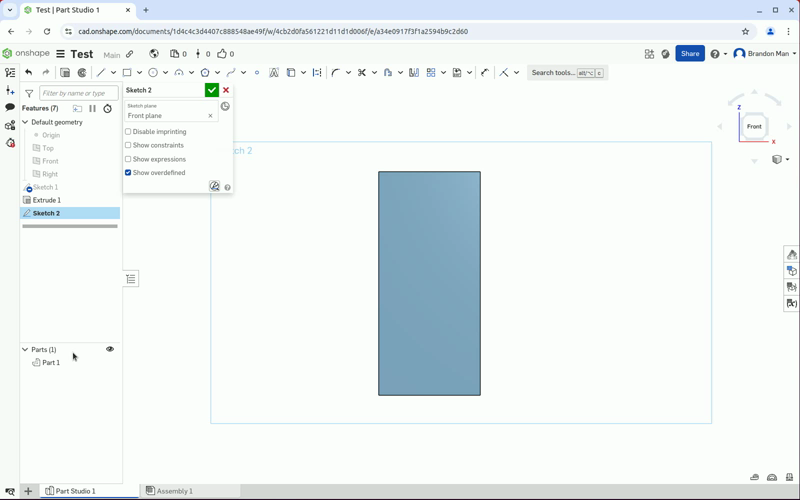
key(y)
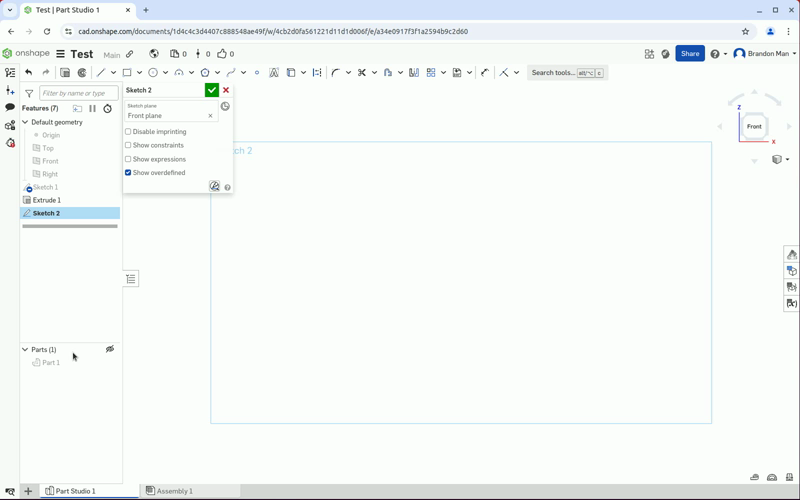
key(l)
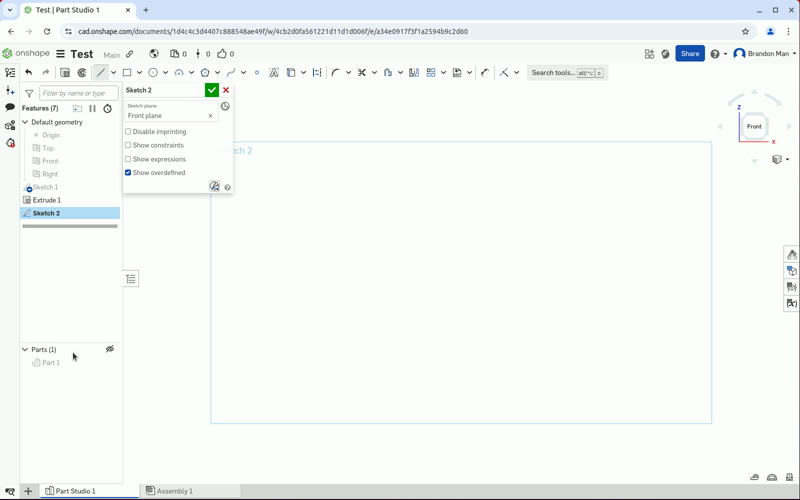
key_down(shift)
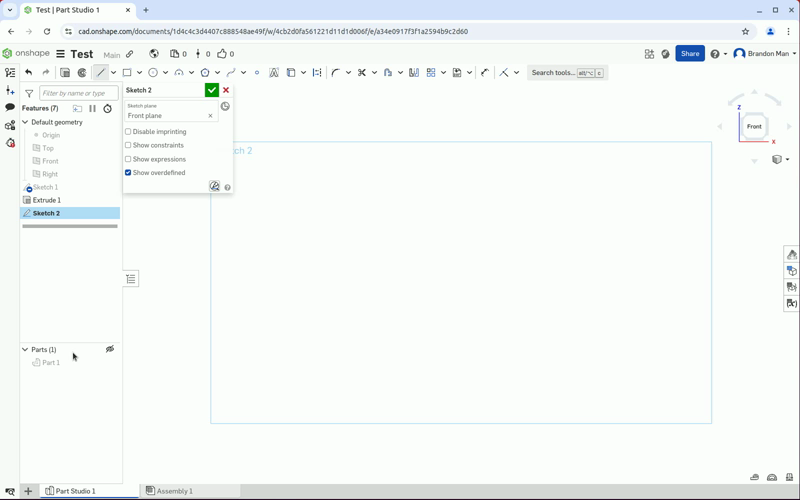
mouse_move(480, 395)
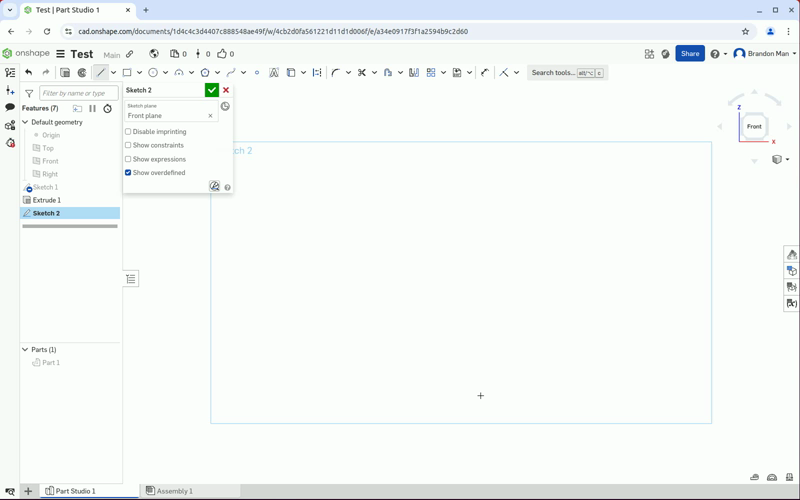
click(480, 395)
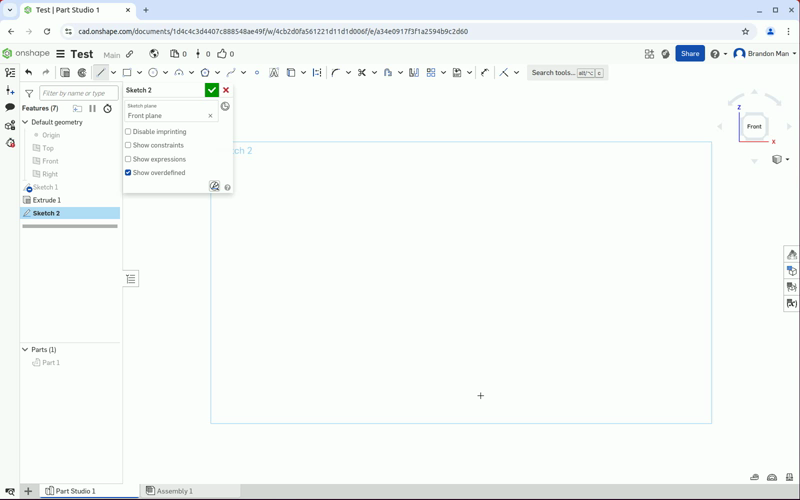
key_up(shift)
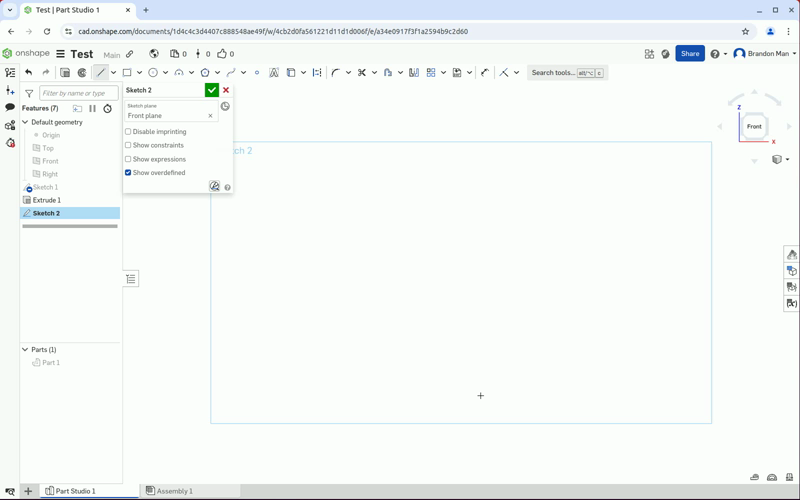
key_down(shift)
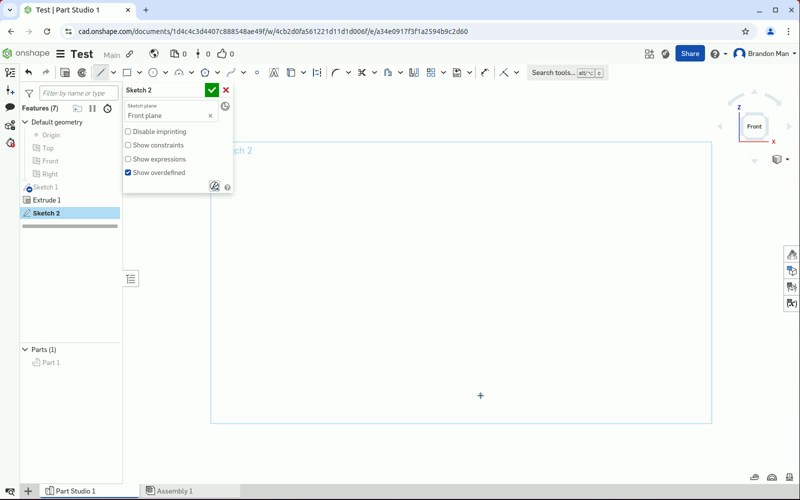
mouse_move(544, 331)
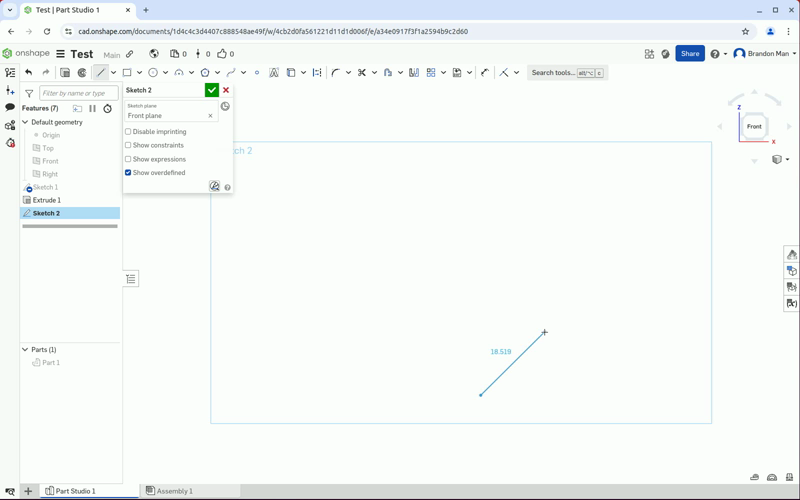
click(544, 331)
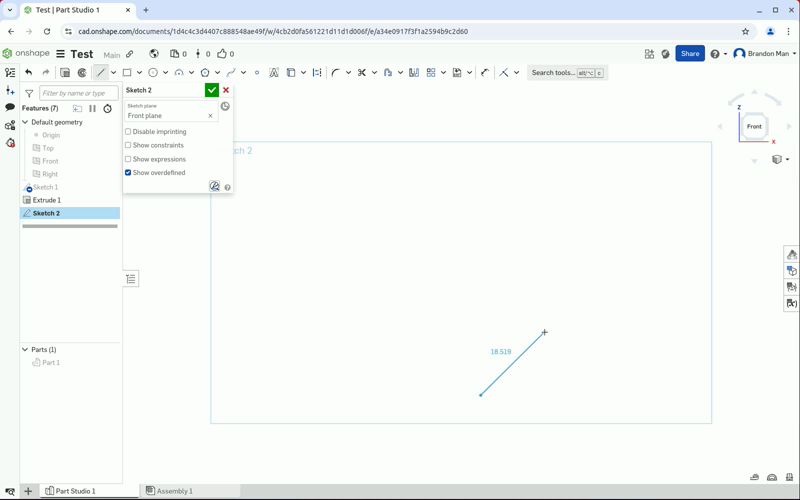
key_up(shift)
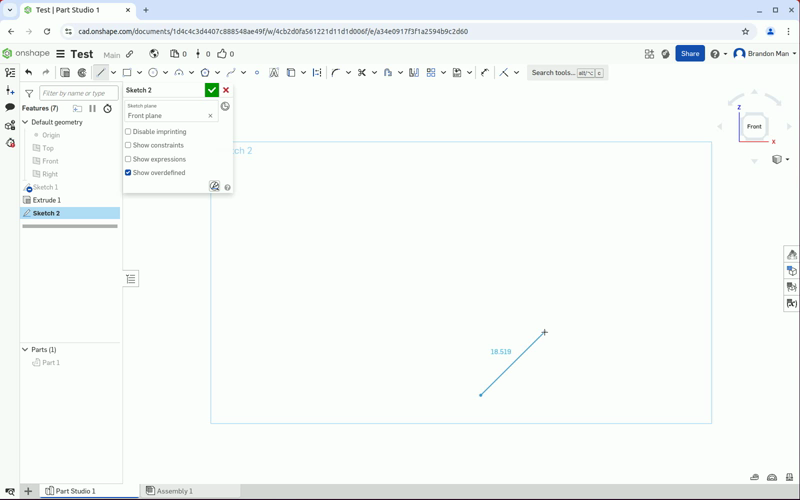
key_down(shift)
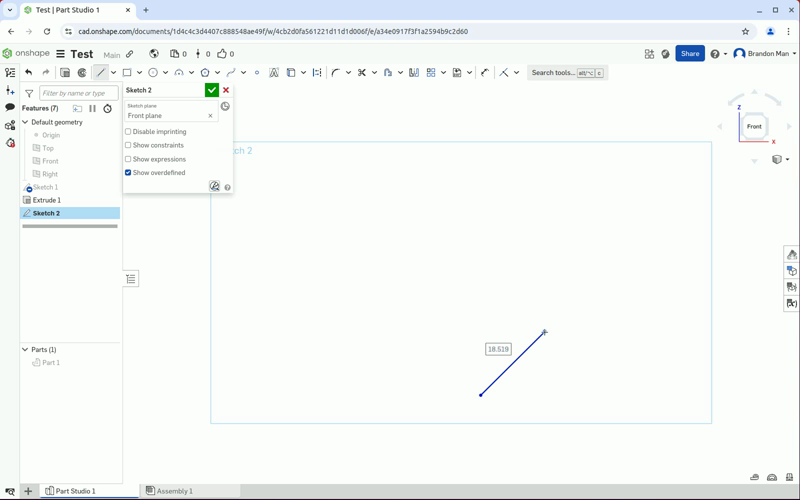
mouse_move(544, 235)
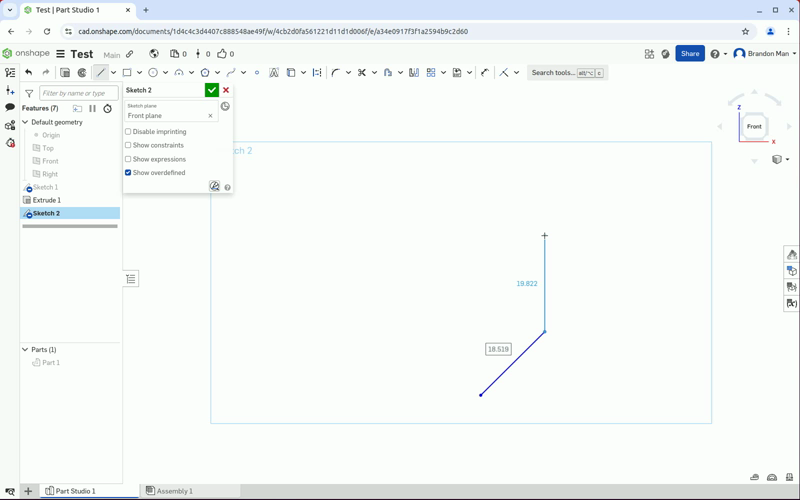
click(544, 235)
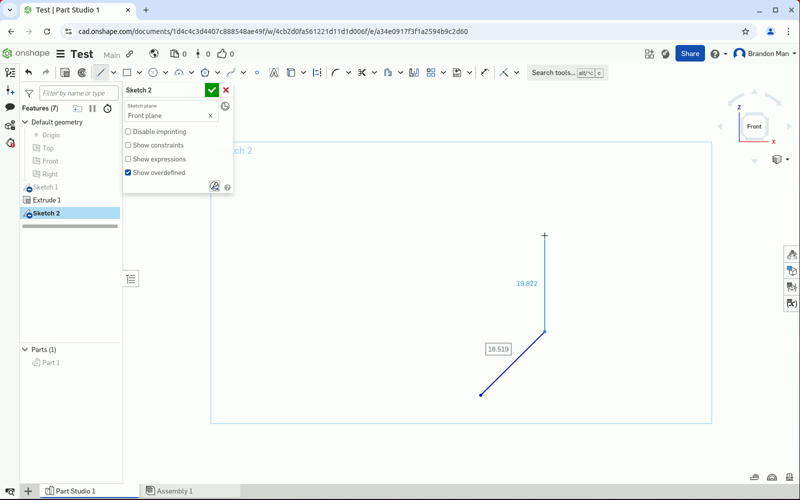
key_up(shift)
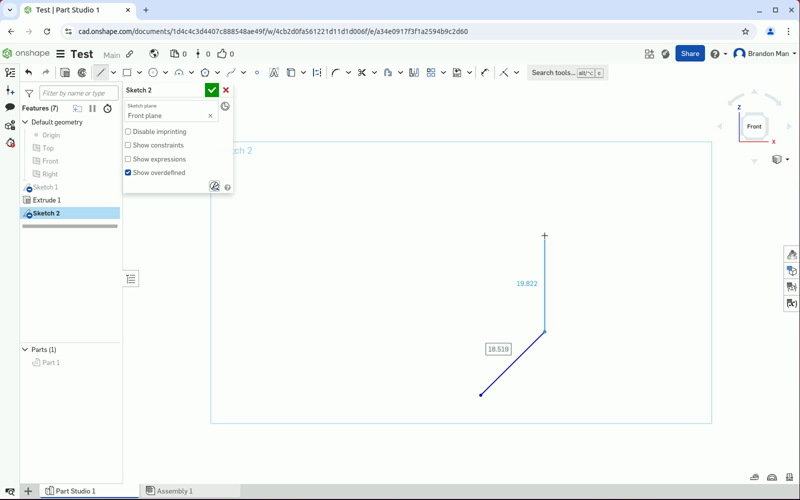
key_down(shift)
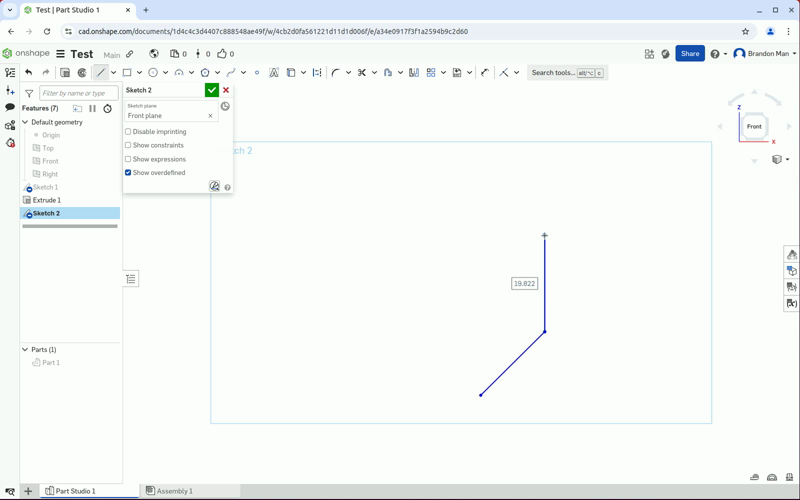
mouse_move(480, 171)
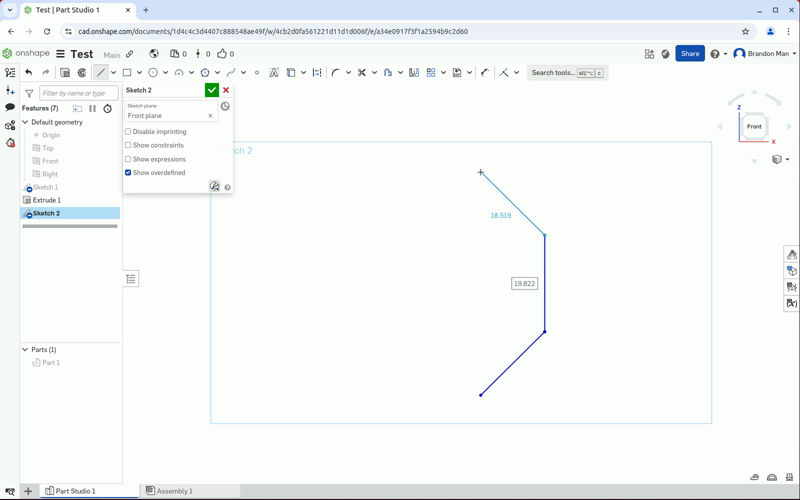
click(480, 171)
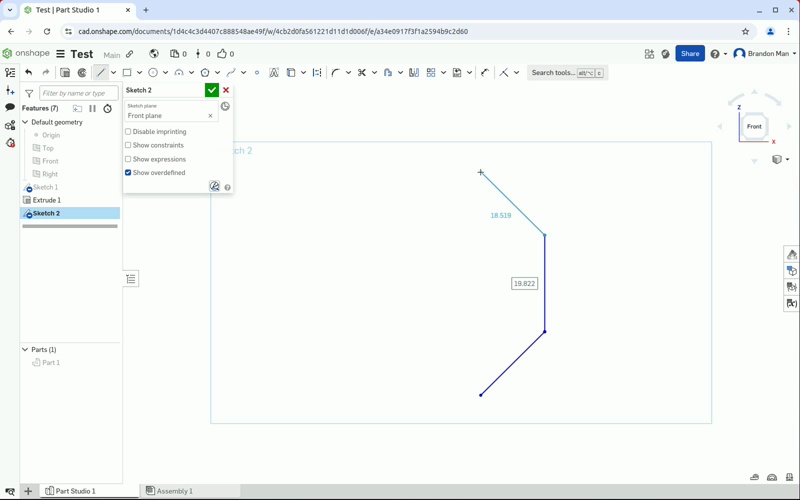
key_up(shift)
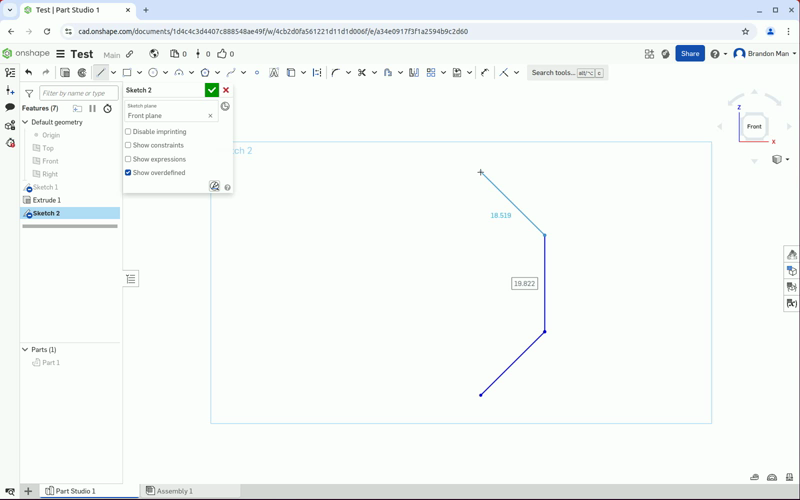
key_down(shift)
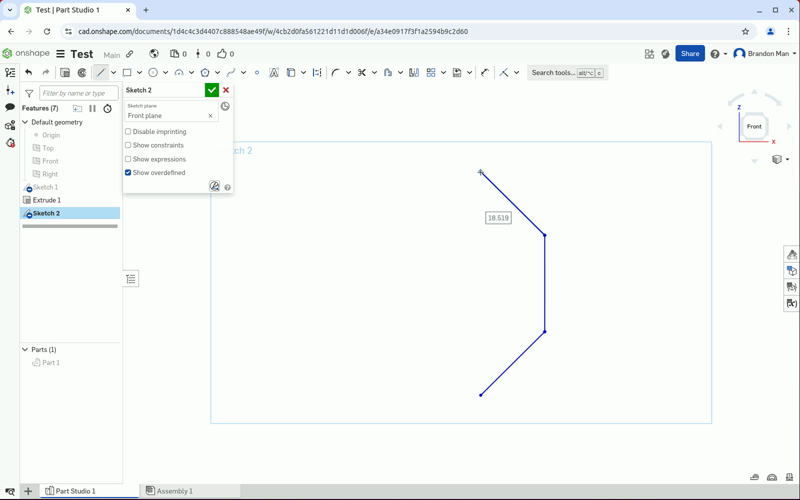
mouse_move(480, 395)
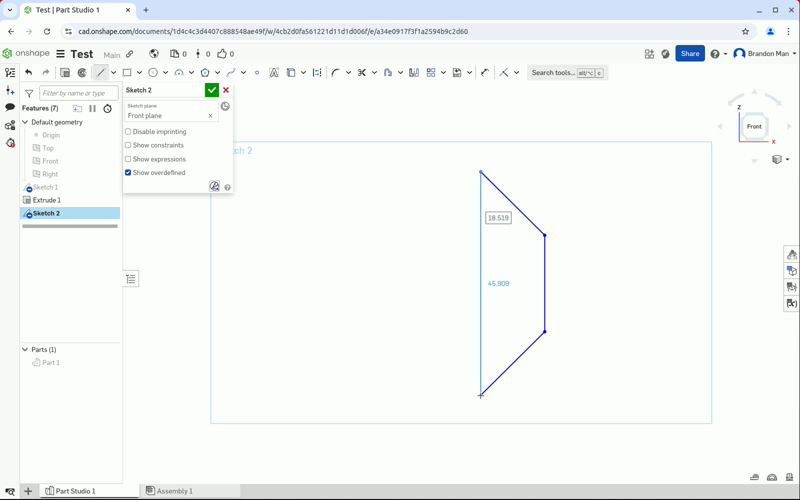
key_up(shift)
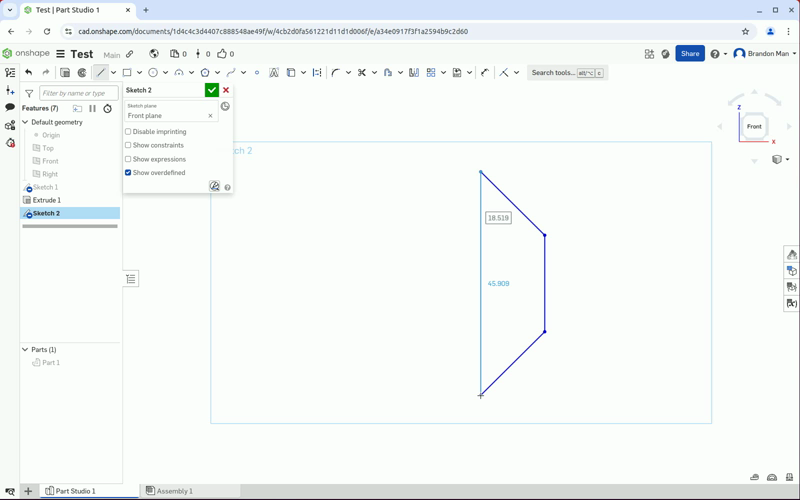
click(480, 395)
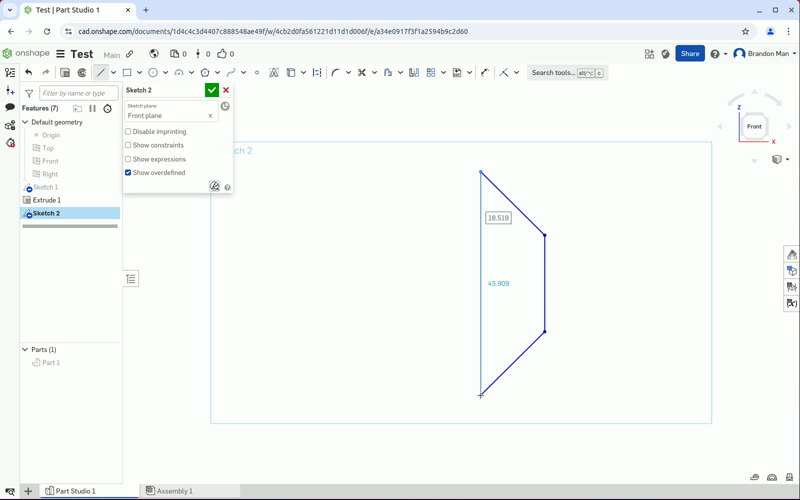
key(esc)
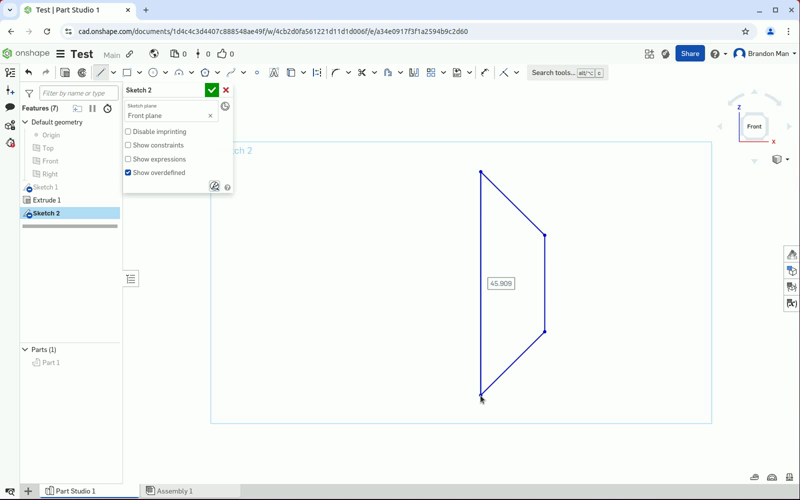
mouse_move(511, 328)
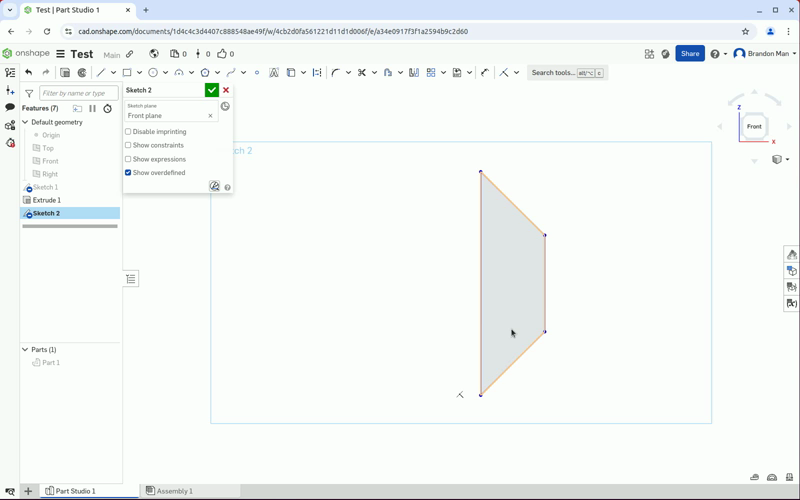
click(511, 328)
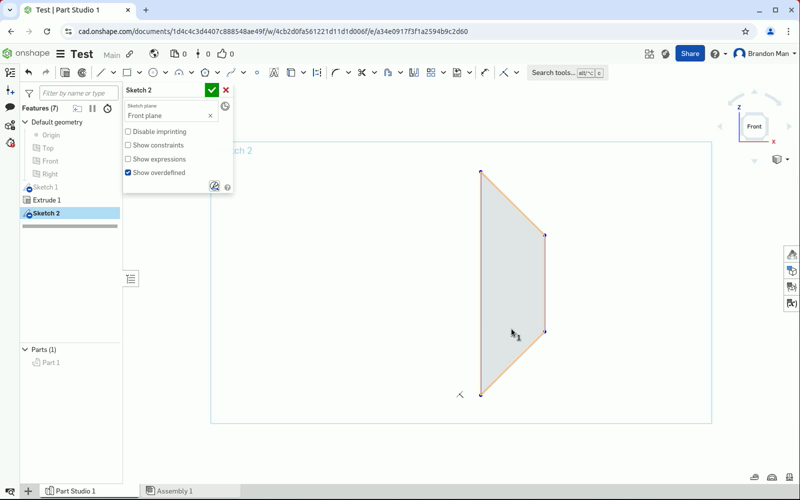
mouse_move(73, 352)
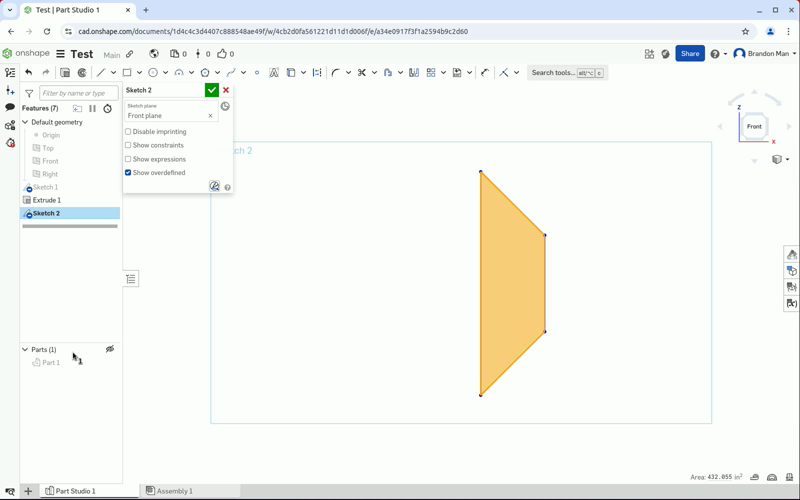
key(shift+y)
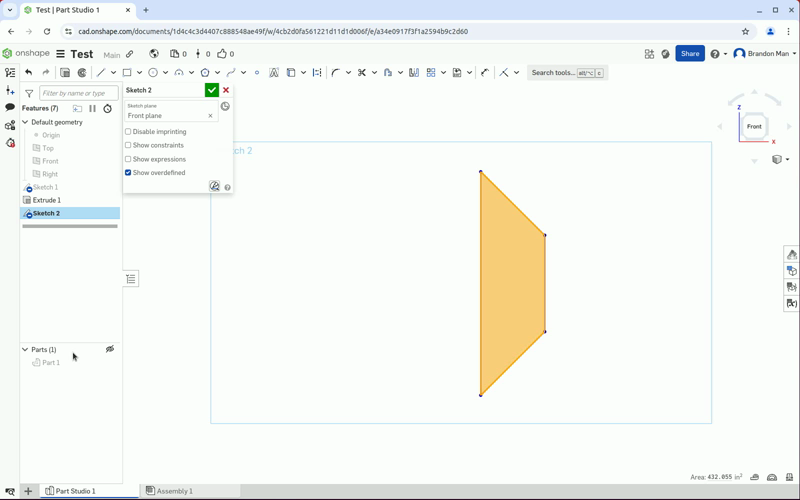
key(shift+e)
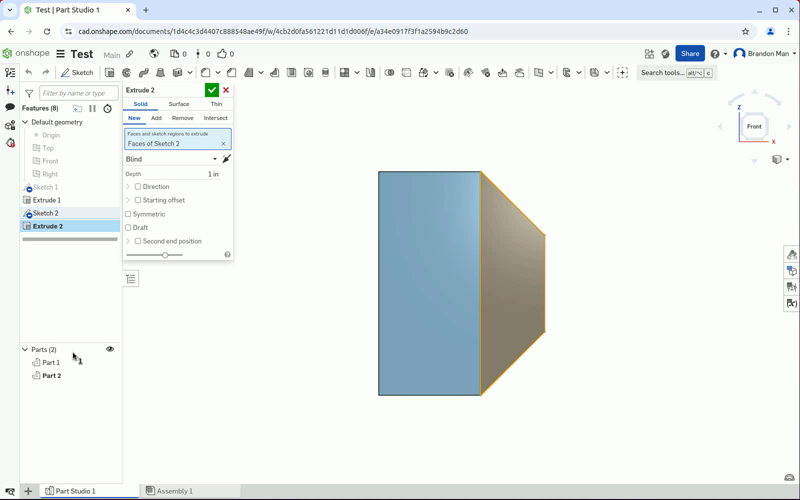
mouse_move(143, 106)
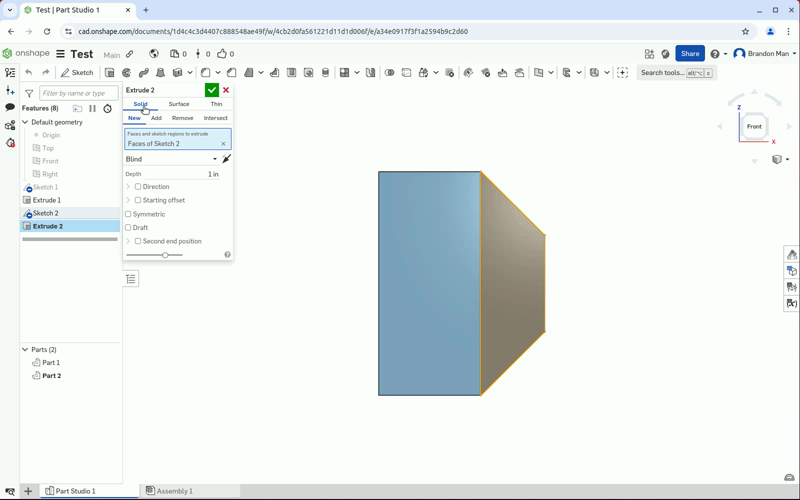
click(143, 106)
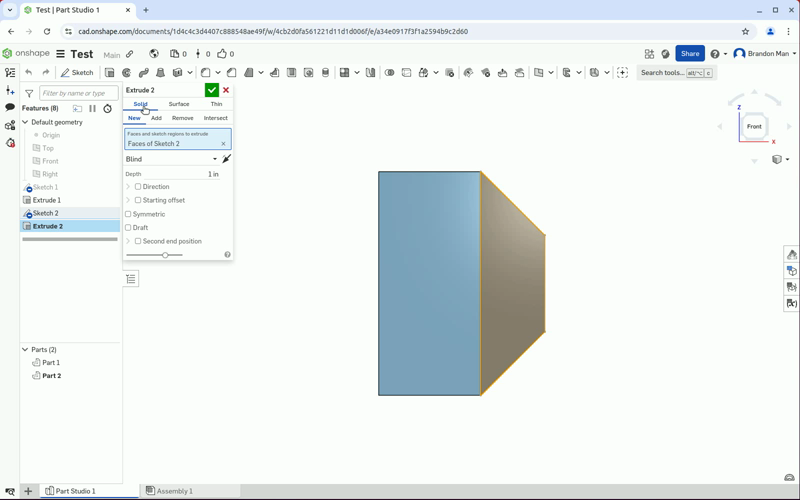
mouse_move(137, 120)
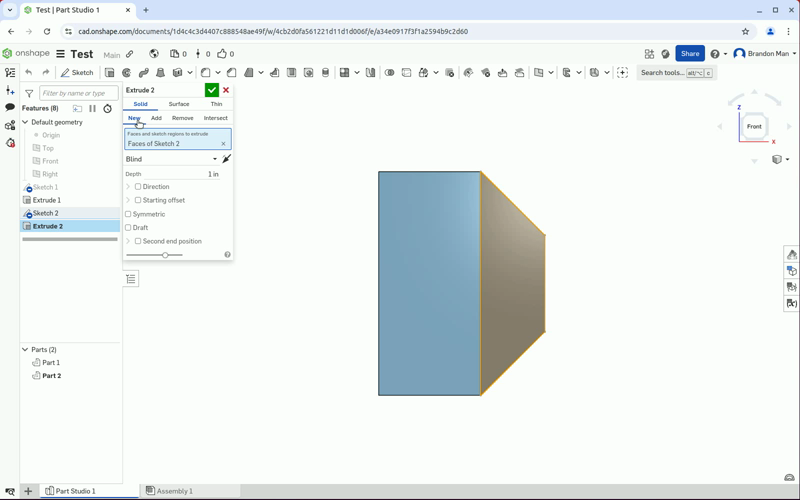
click(137, 120)
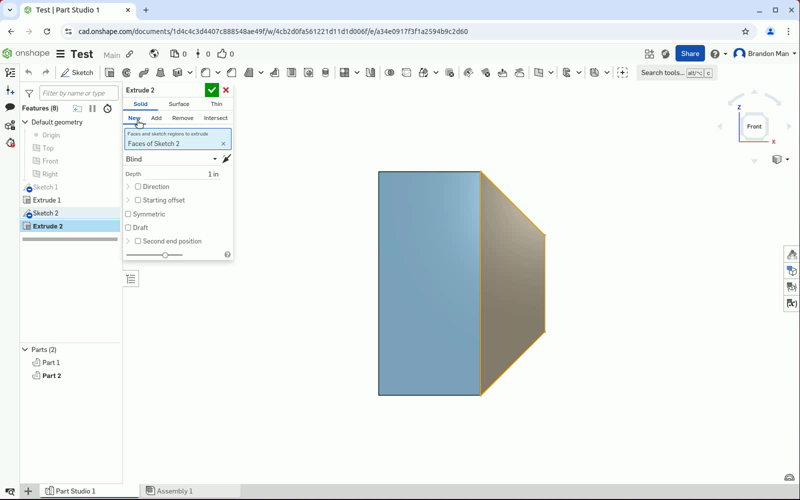
key(tab, 4)
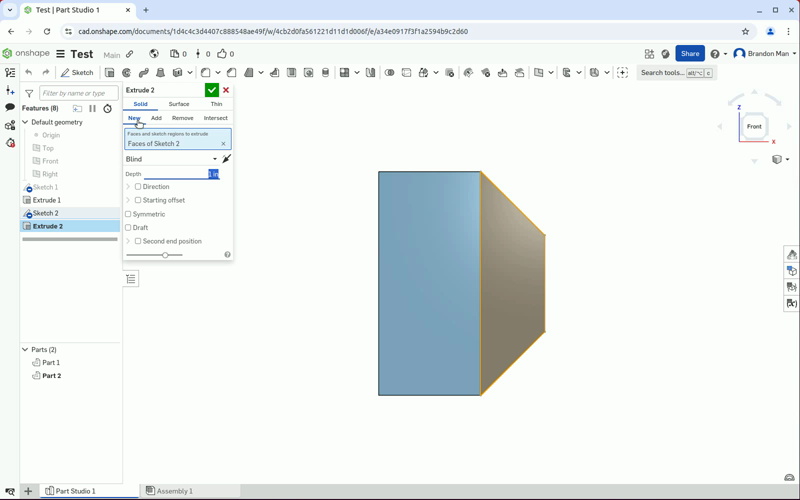
text(0.482)
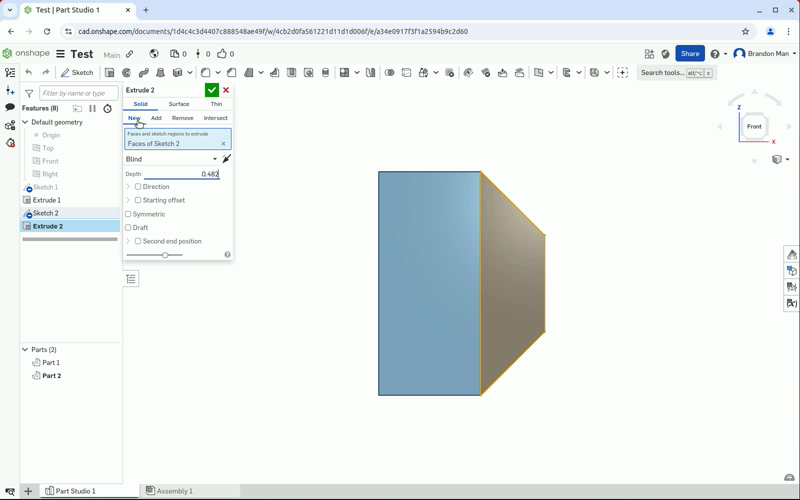
key(tab, 3)
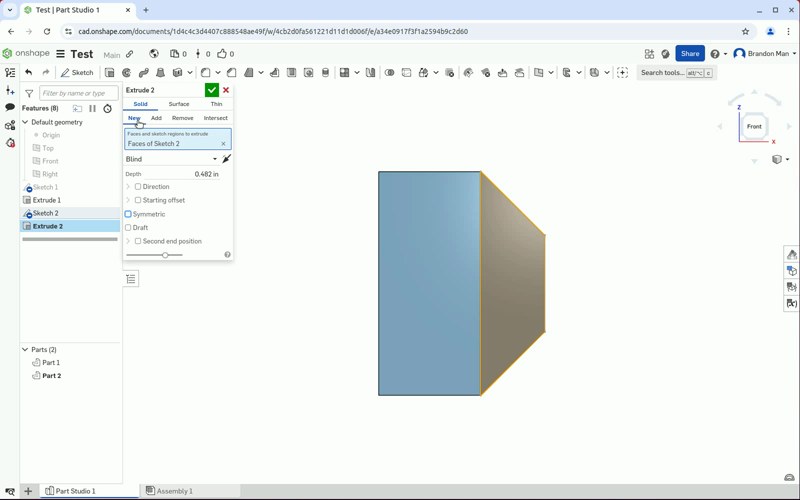
key(space)
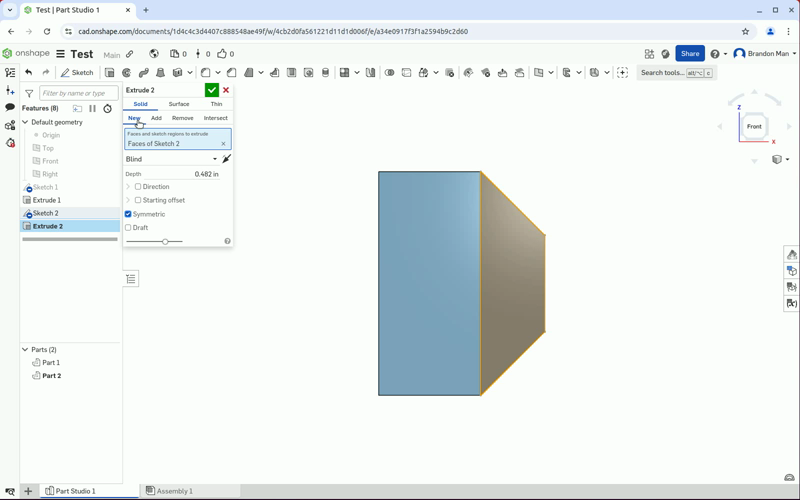
key(enter)
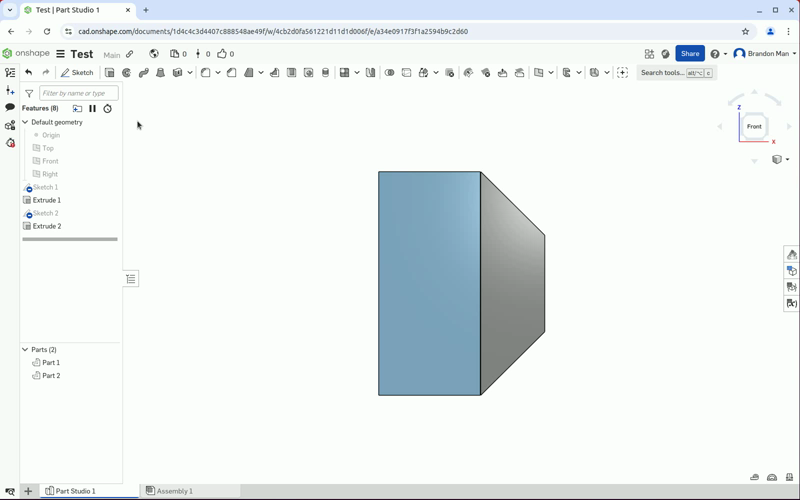
key(shift+h)
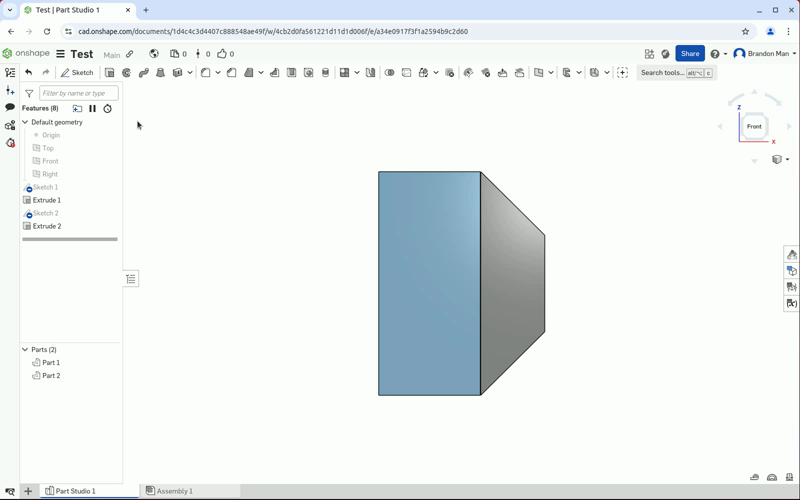
key(shift+h)
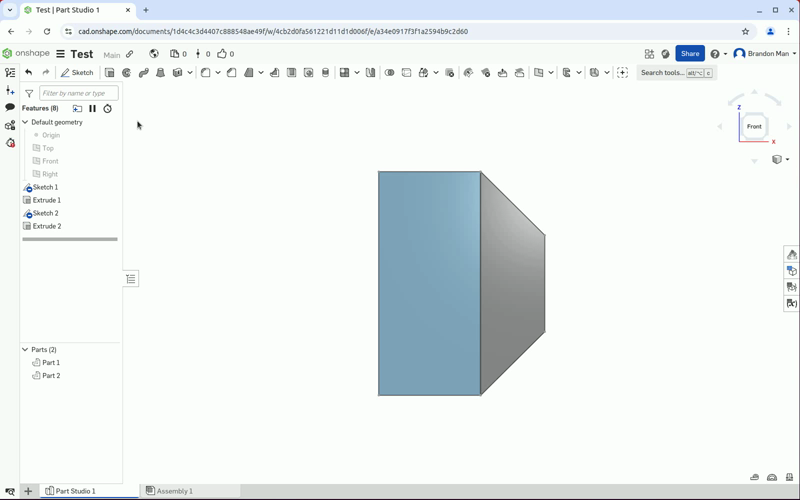
key(shift+7)
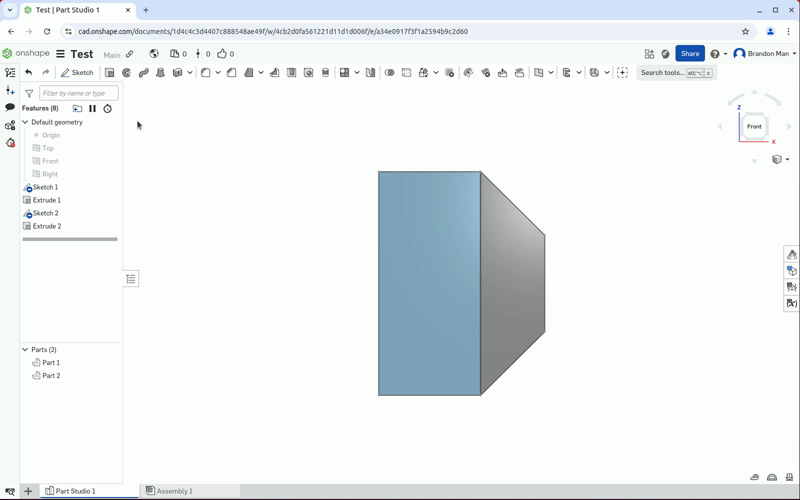
key(left, 2)
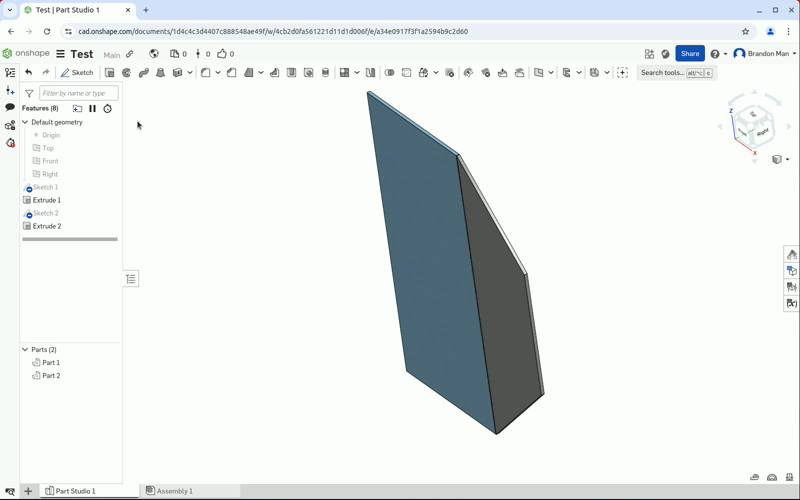
key(down, 2)
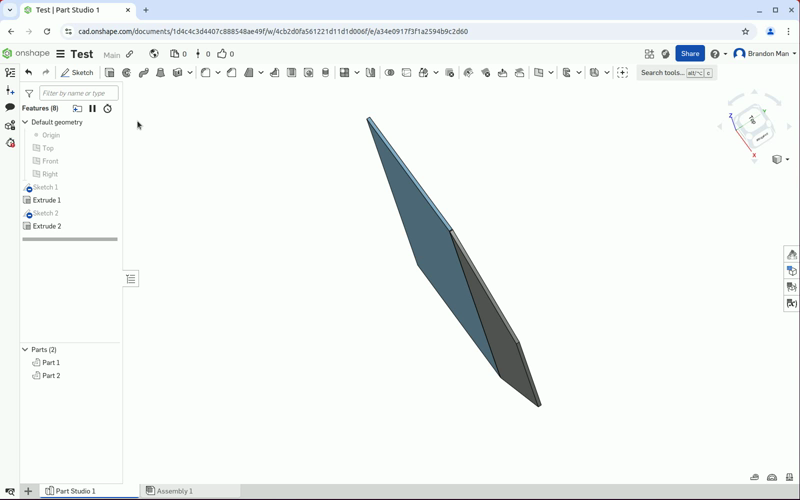
key(up, 2)
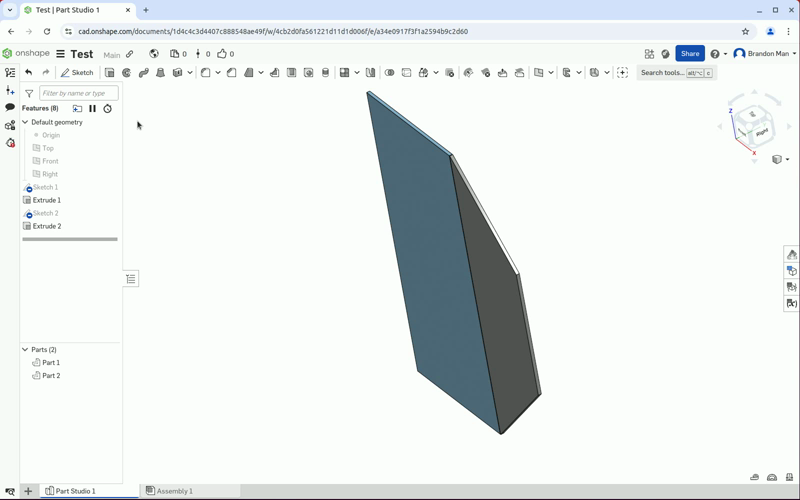
key(right, 2)
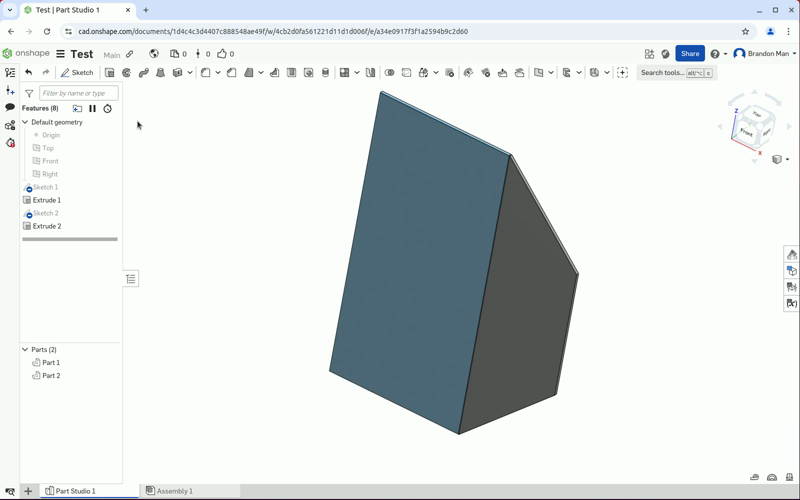
mouse_move(73, 189)
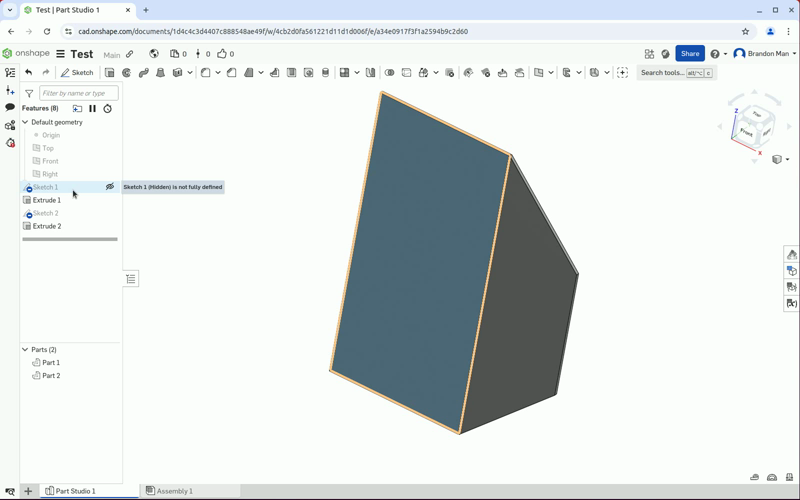
click(73, 189)